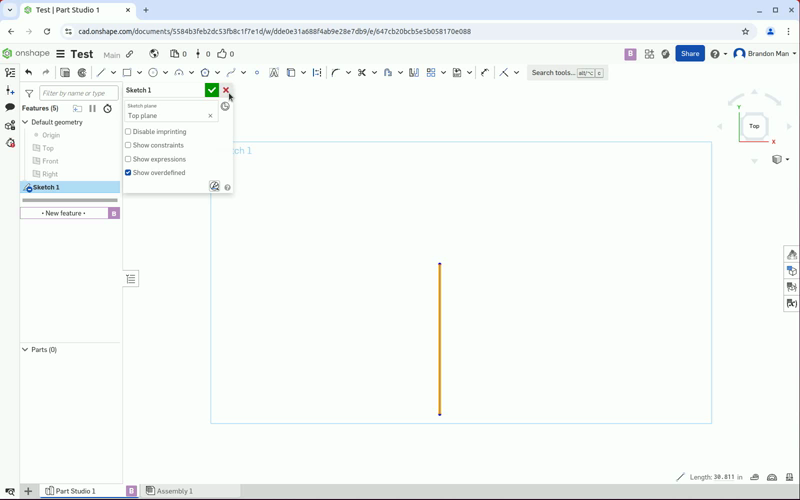
key(shift+h)
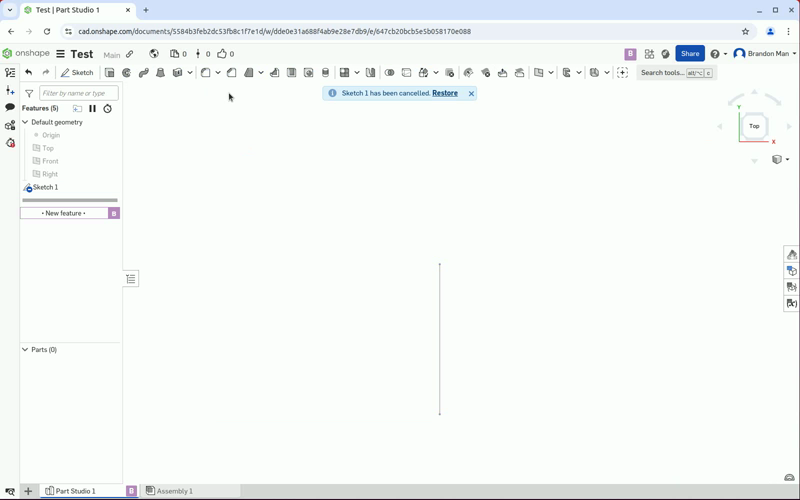
key(shift+s)
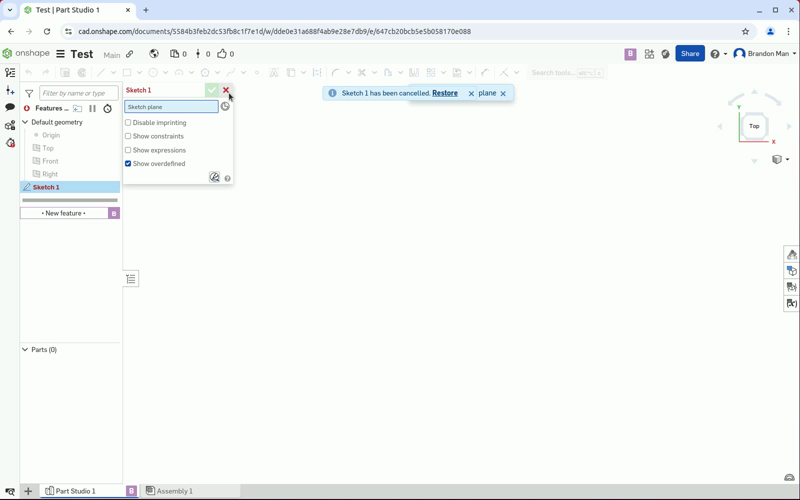
mouse_move(73, 150)
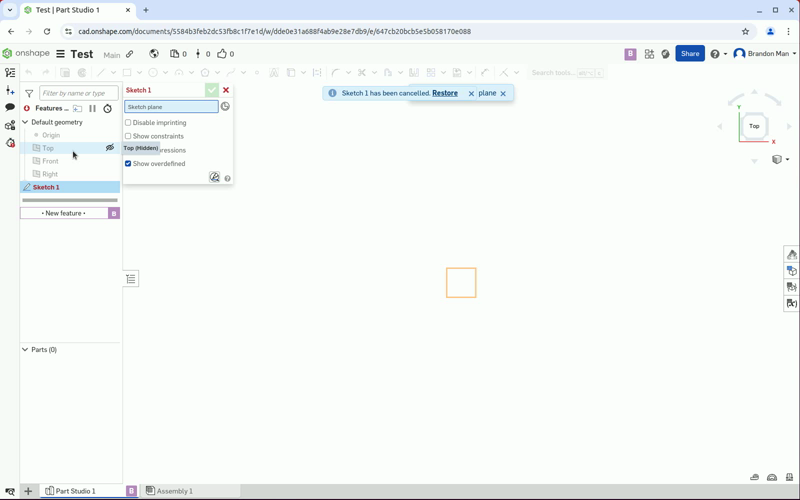
click(73, 150)
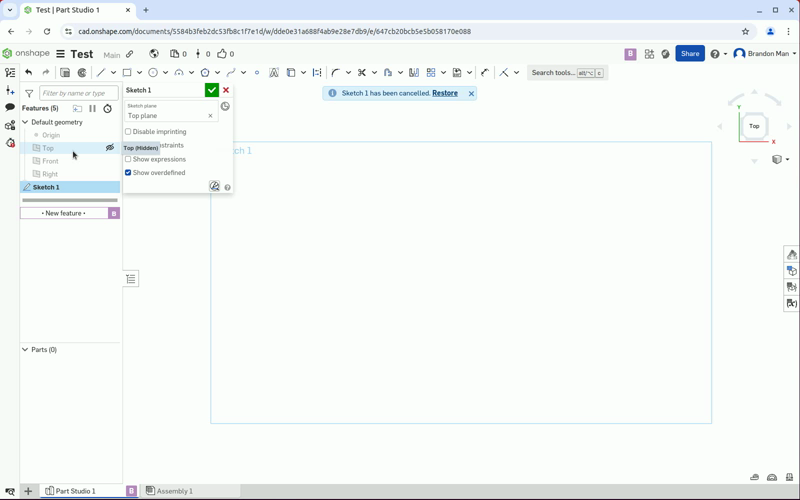
mouse_move(73, 352)
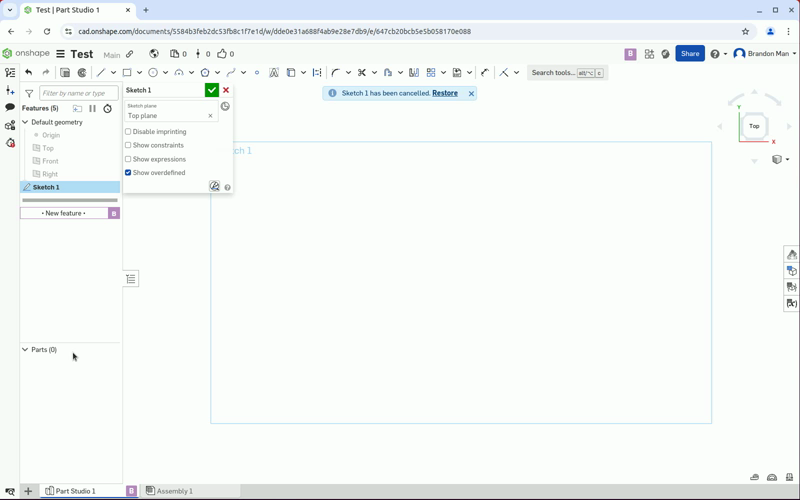
key(y)
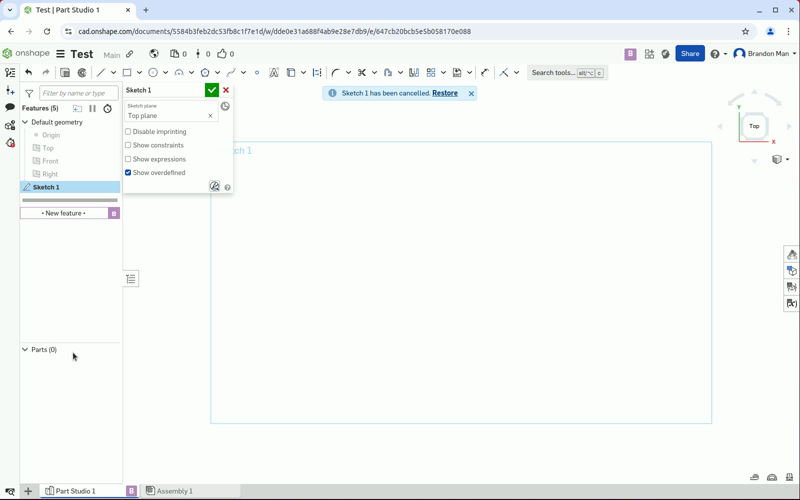
key(c)
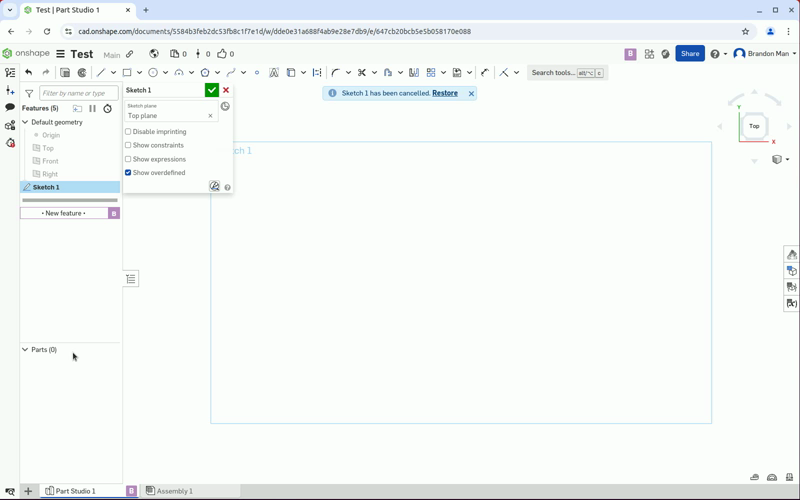
key_down(shift)
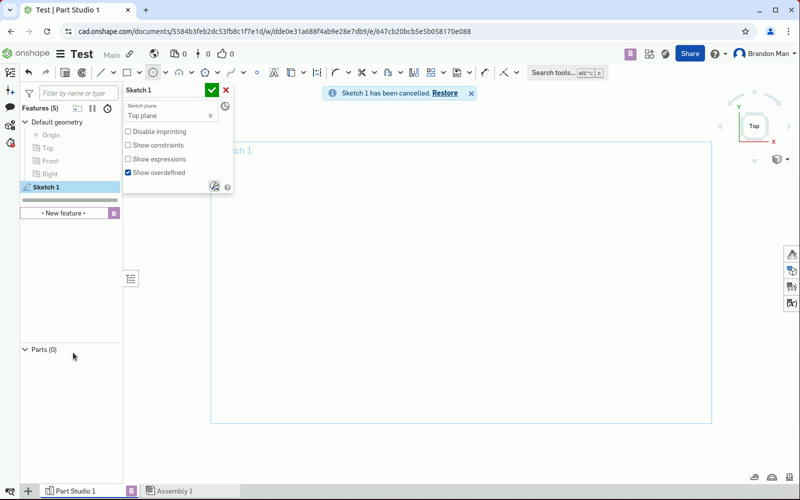
mouse_move(461, 282)
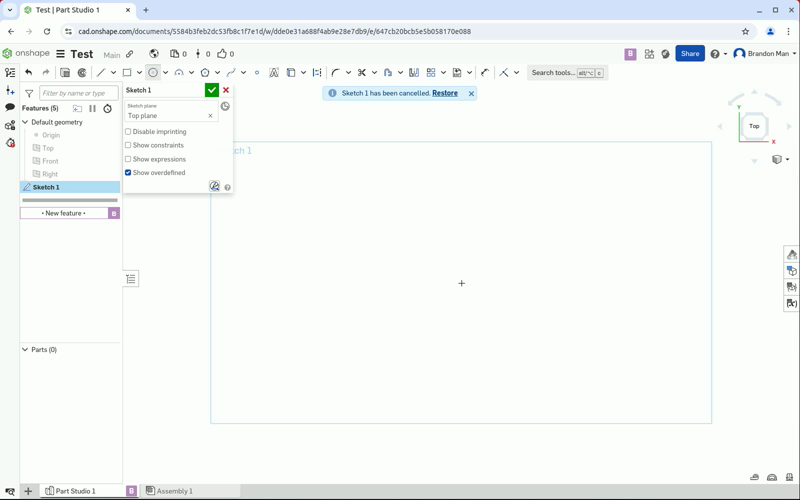
click(461, 282)
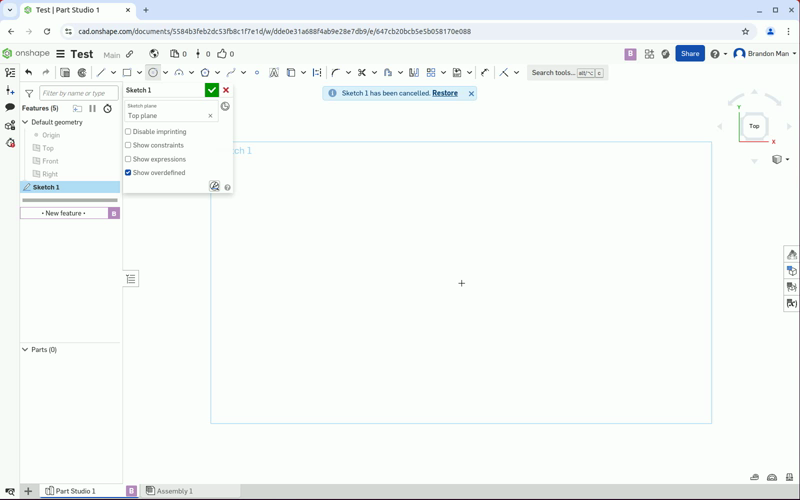
key_up(shift)
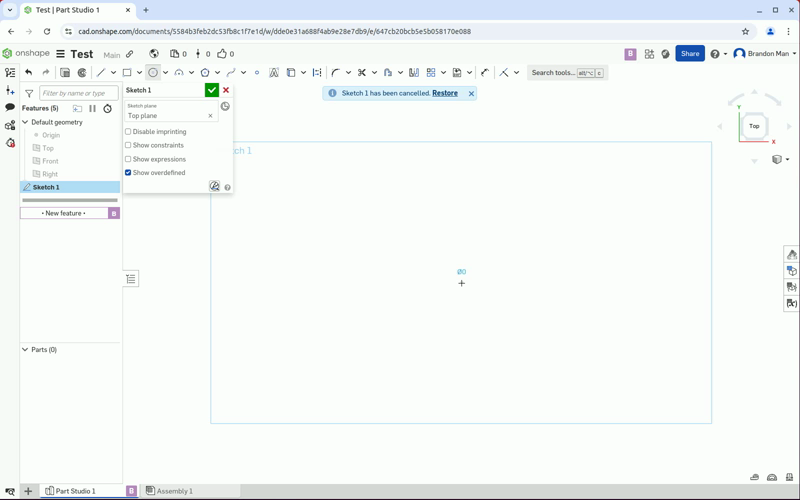
mouse_move(495, 282)
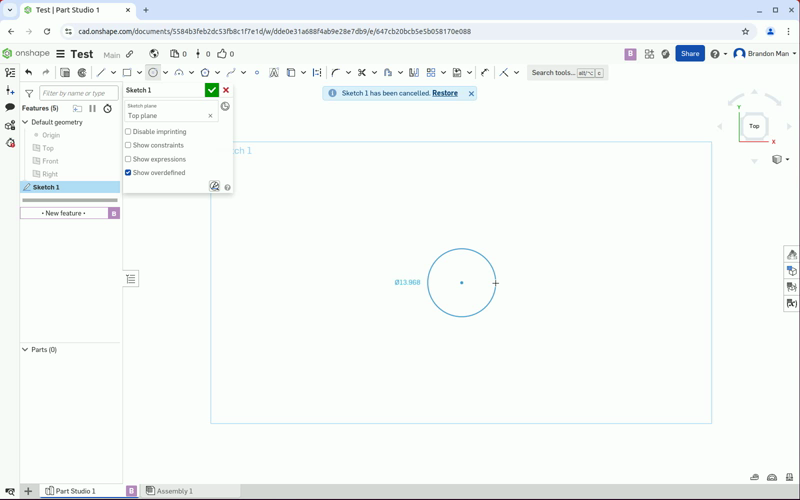
click(495, 282)
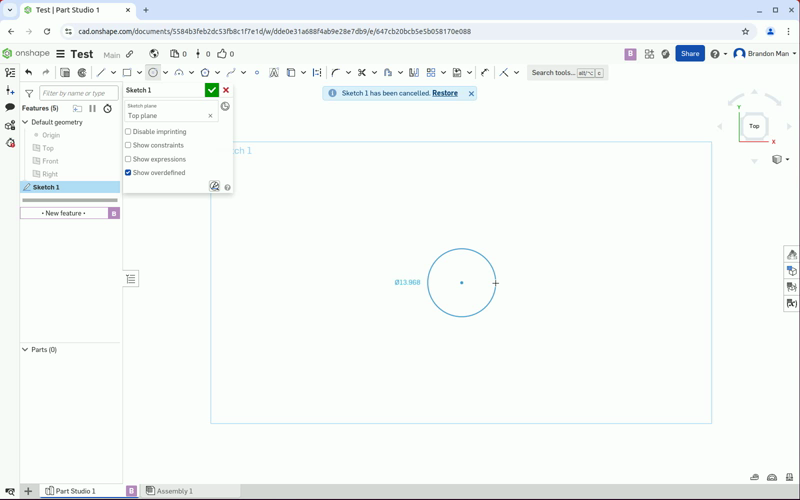
key(esc)
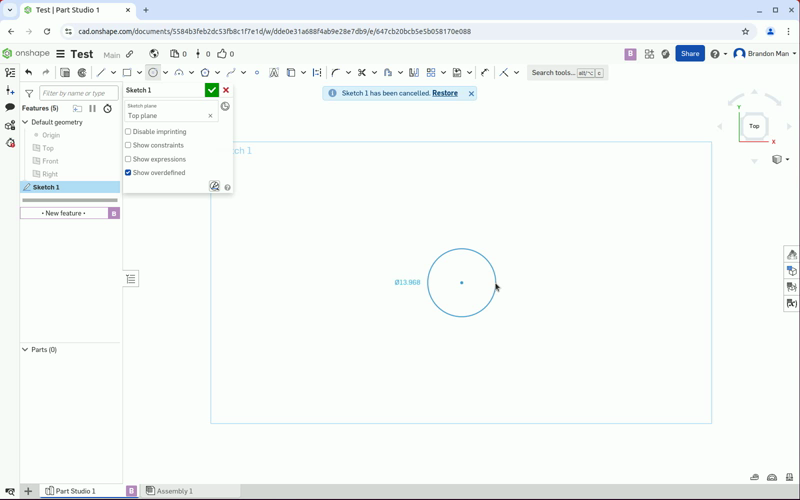
key(c)
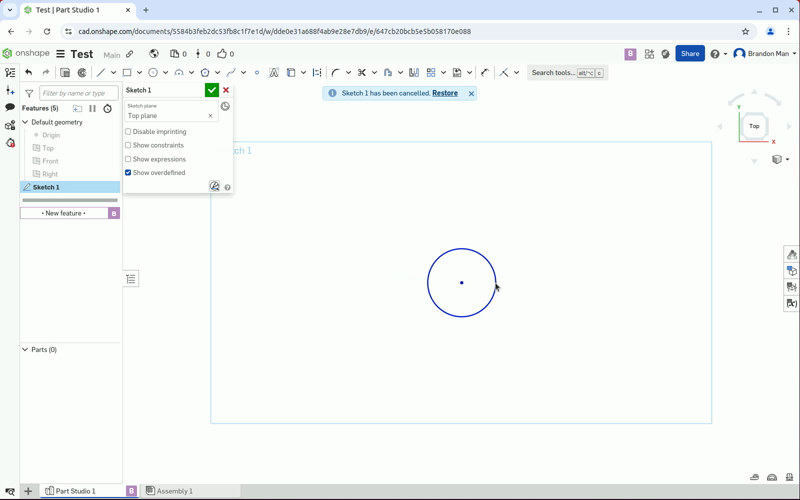
key_down(shift)
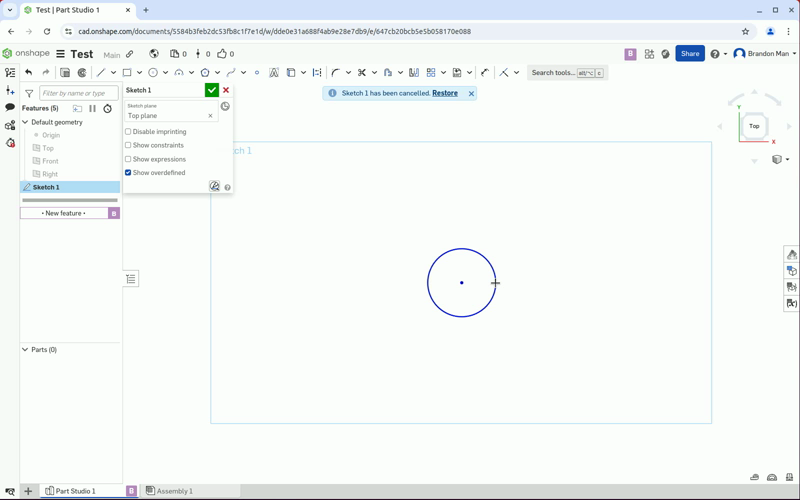
mouse_move(461, 282)
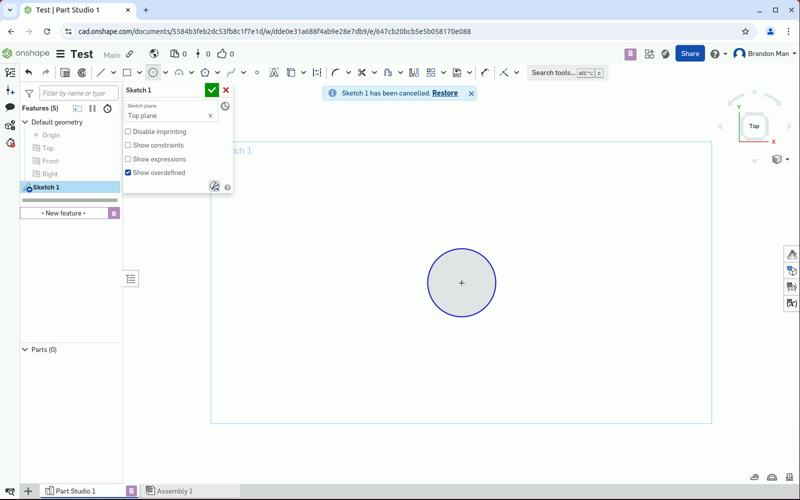
click(461, 282)
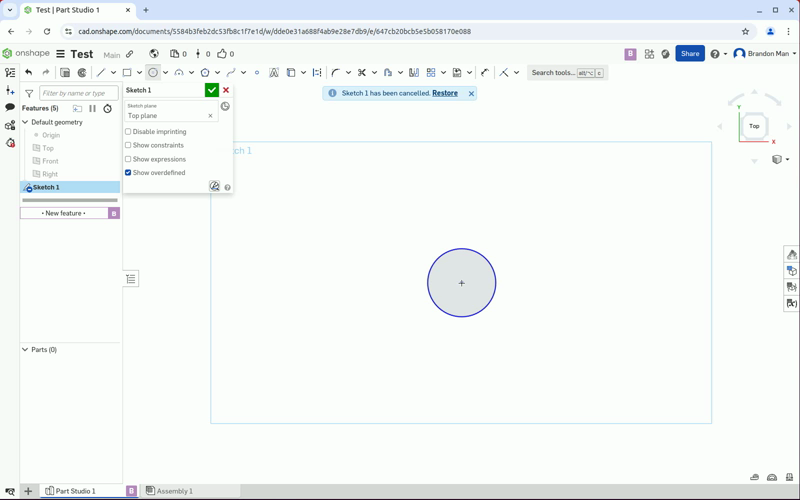
key_up(shift)
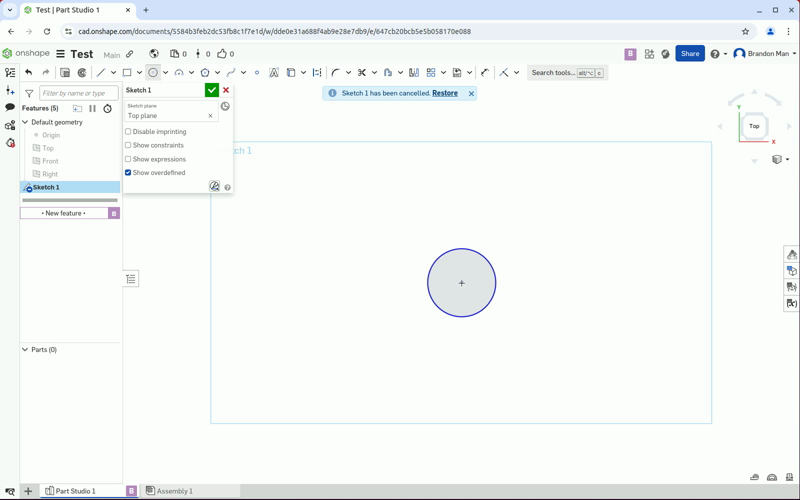
mouse_move(494, 282)
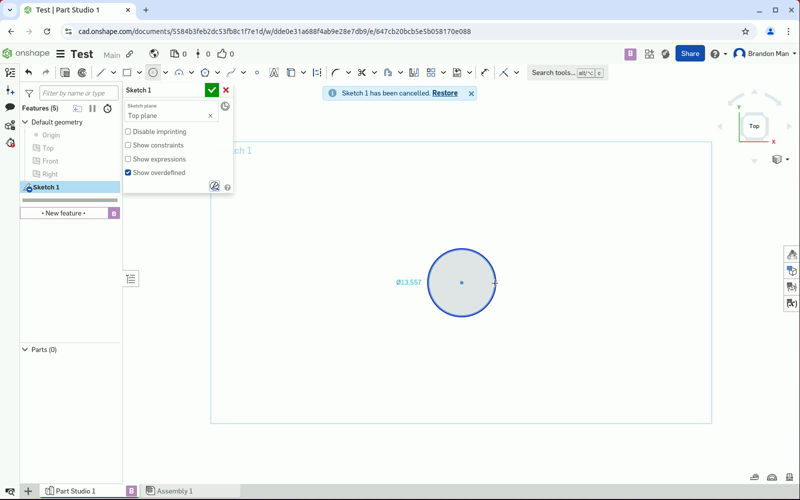
scroll(6)
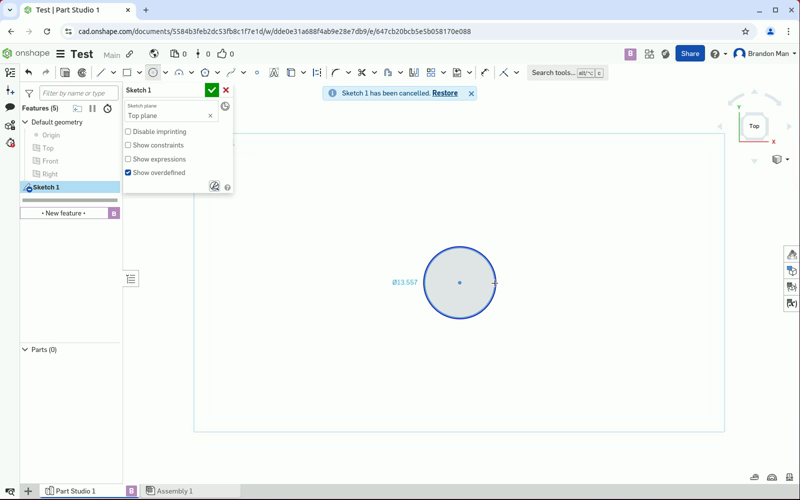
scroll(6)
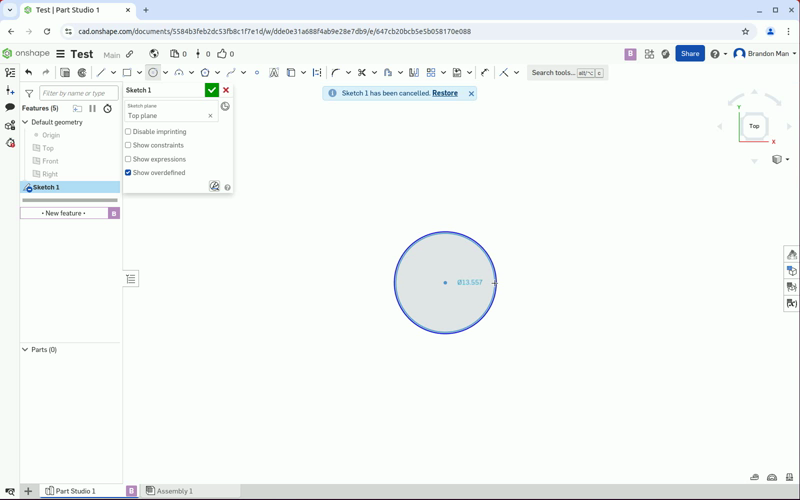
scroll(6)
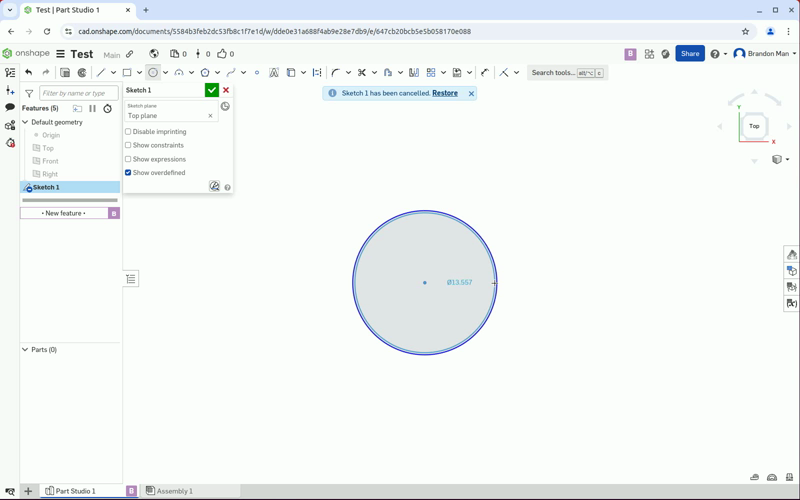
scroll(6)
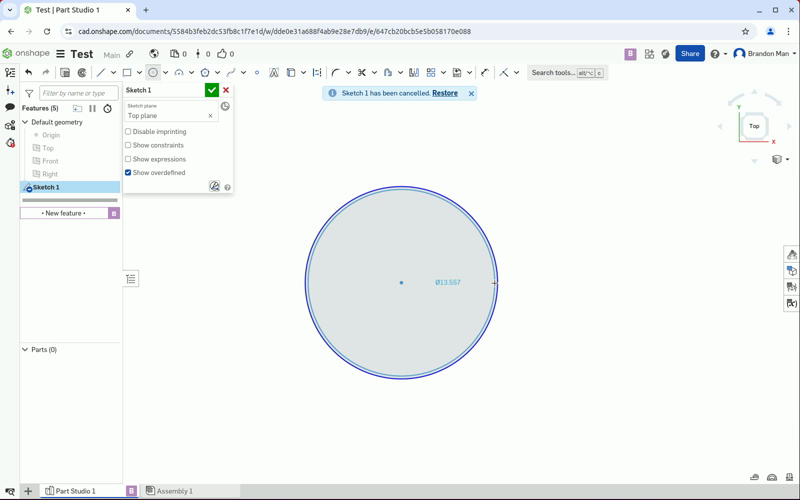
scroll(6)
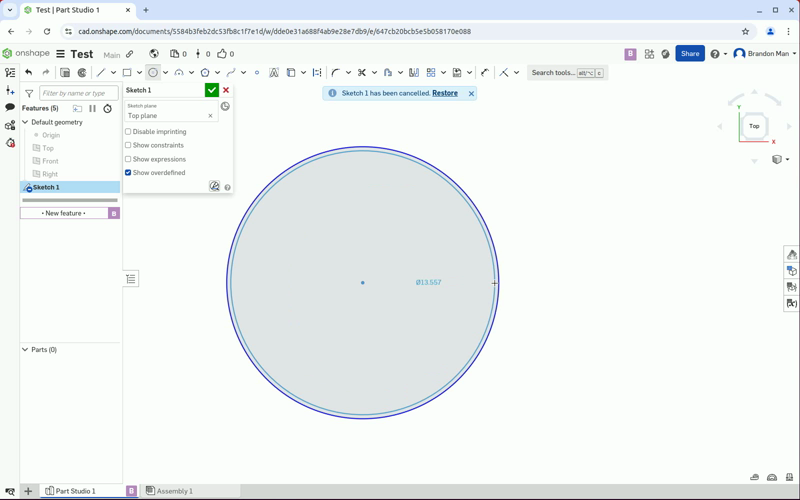
scroll(6)
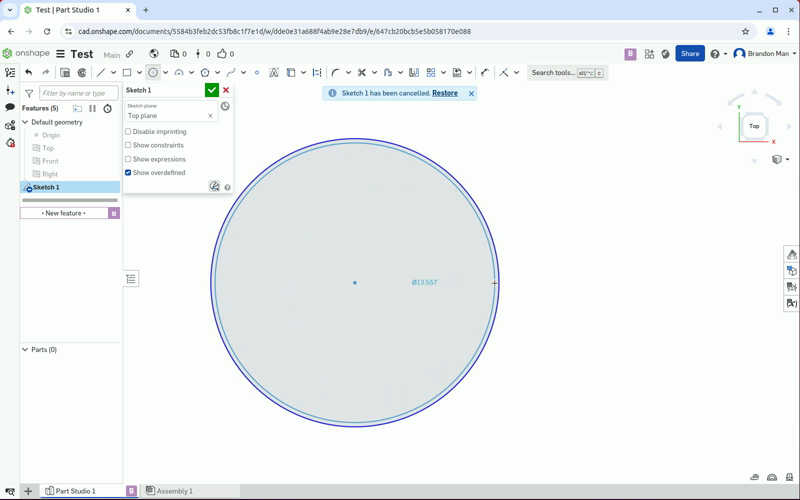
scroll(6)
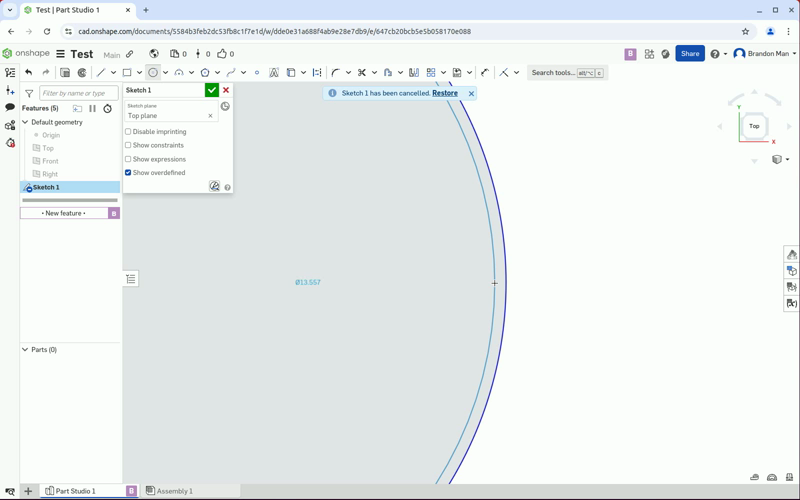
click(494, 282)
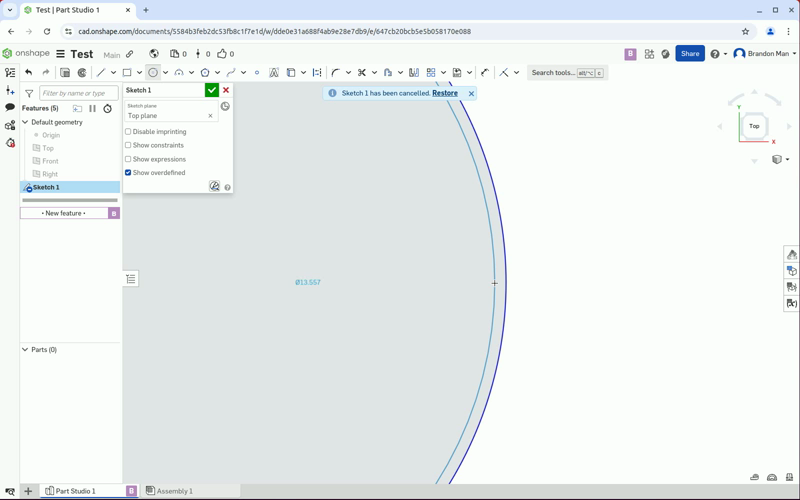
scroll(-6)
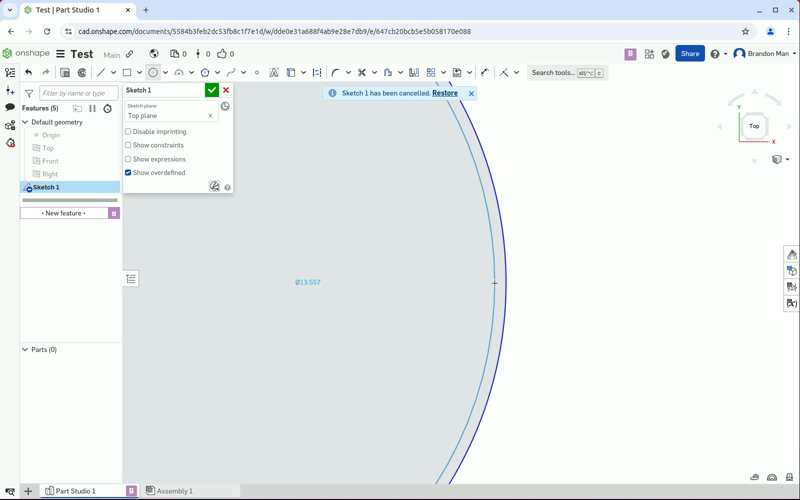
scroll(-6)
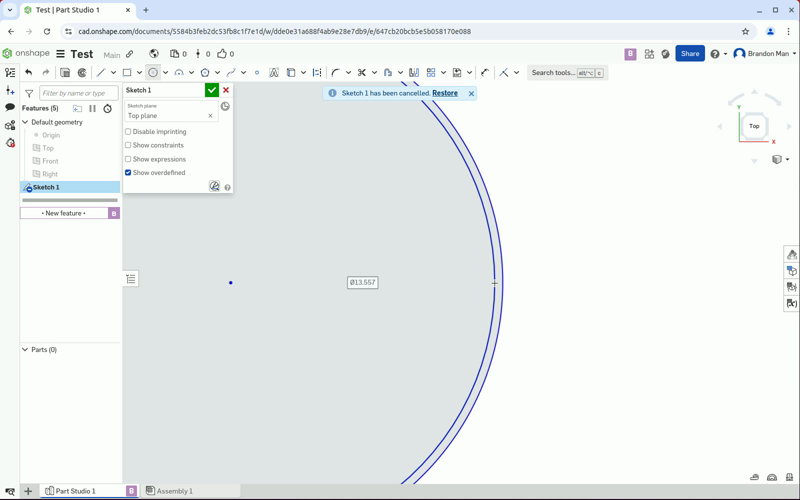
scroll(-6)
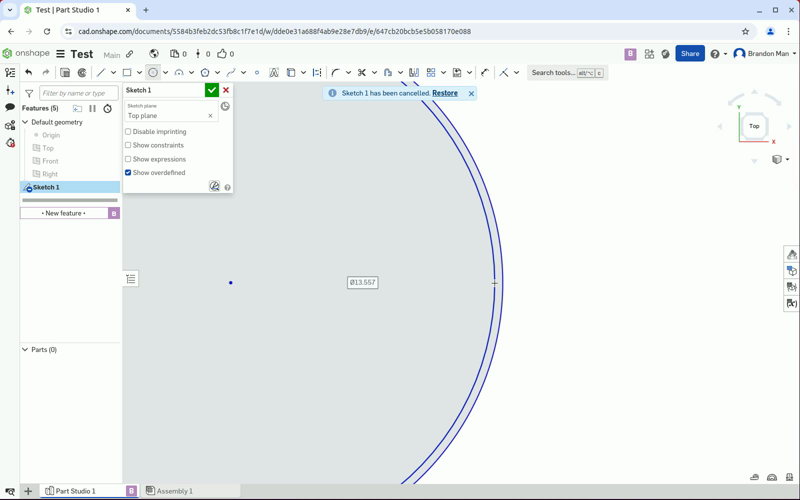
scroll(-6)
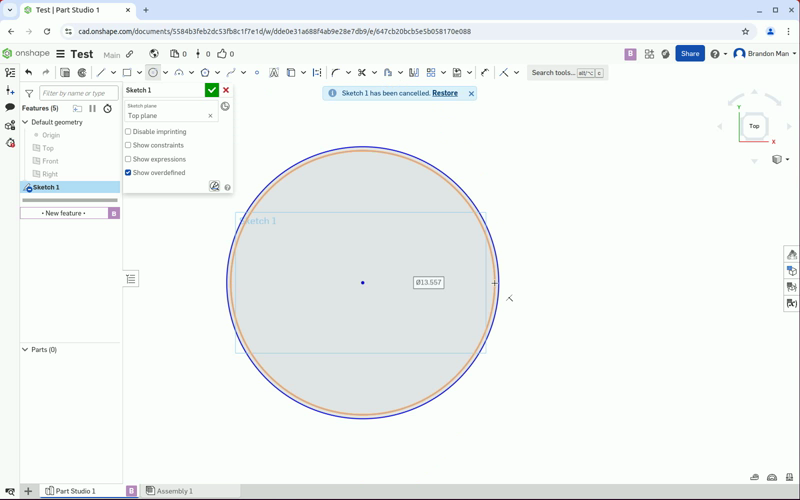
scroll(-6)
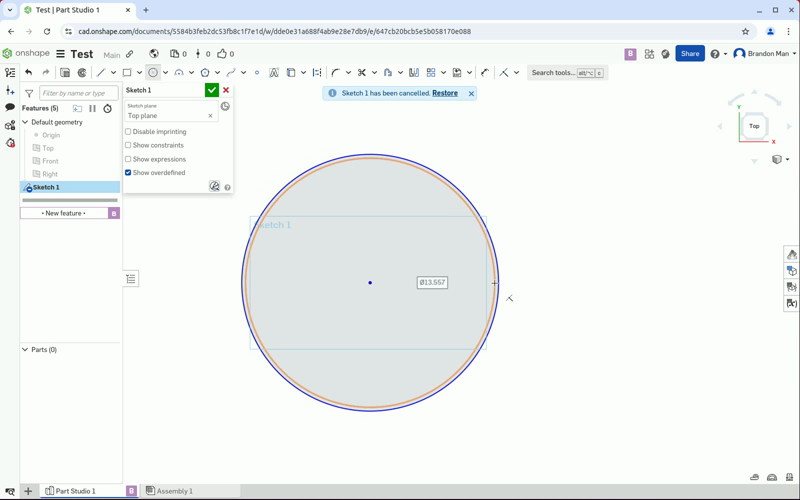
scroll(-6)
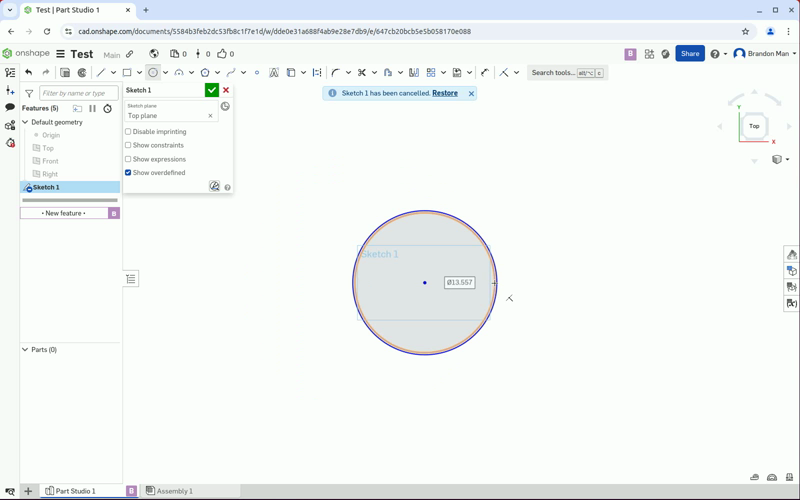
scroll(-6)
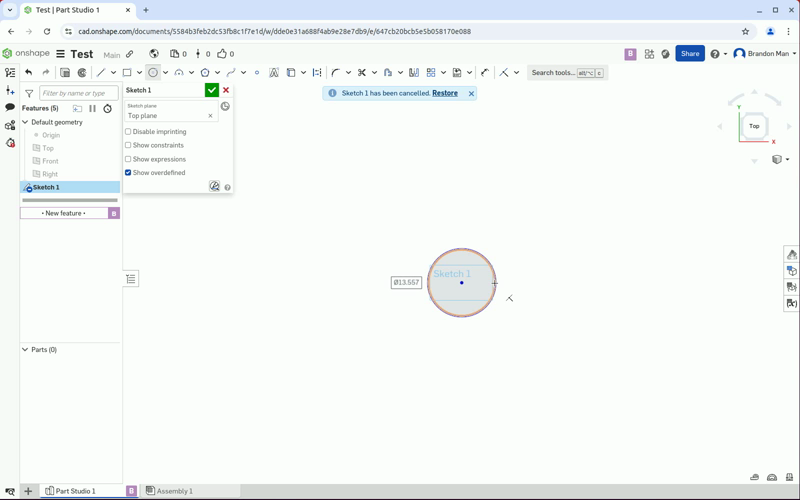
key(esc)
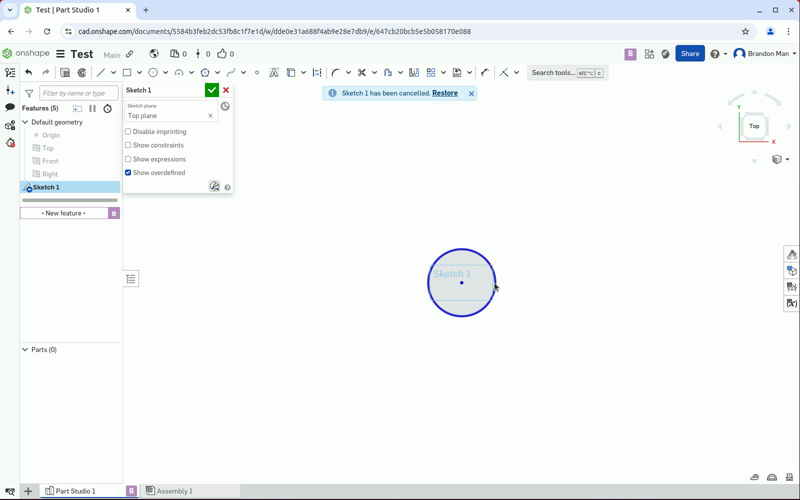
mouse_move(433, 299)
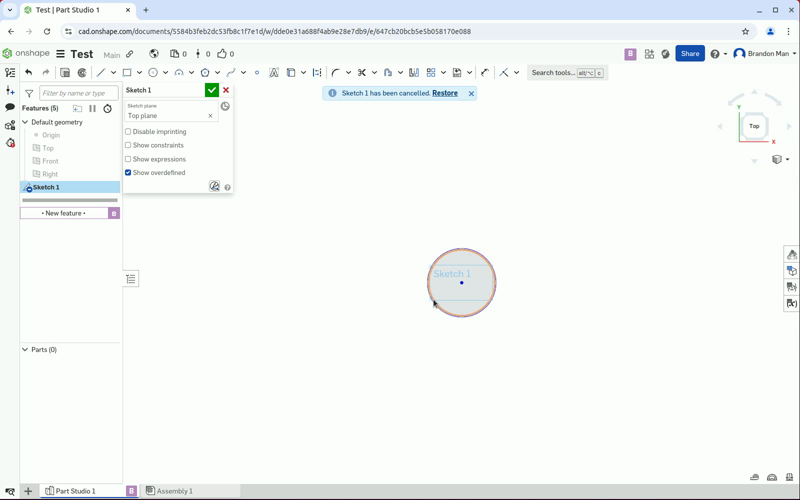
scroll(6)
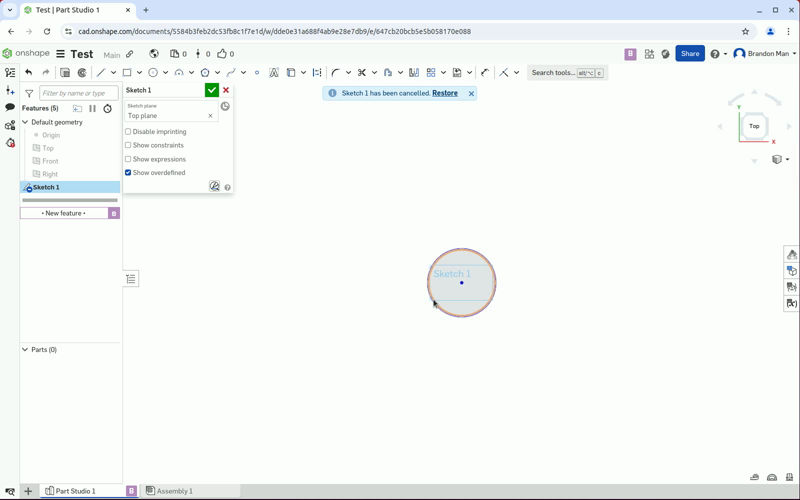
scroll(6)
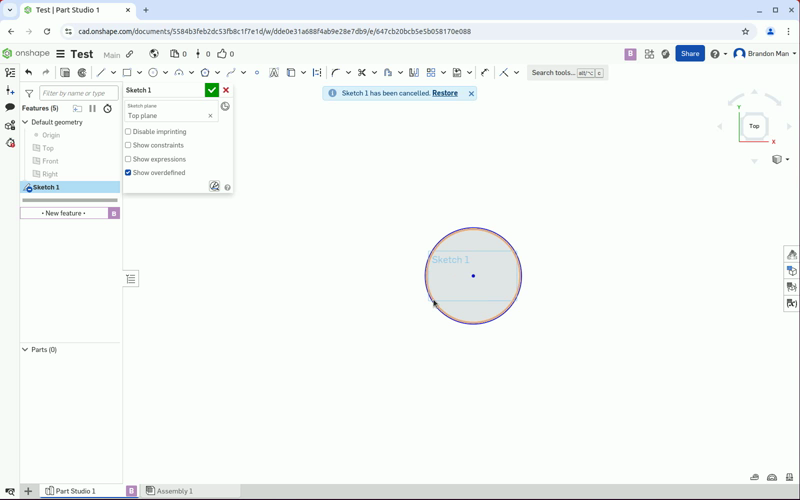
scroll(6)
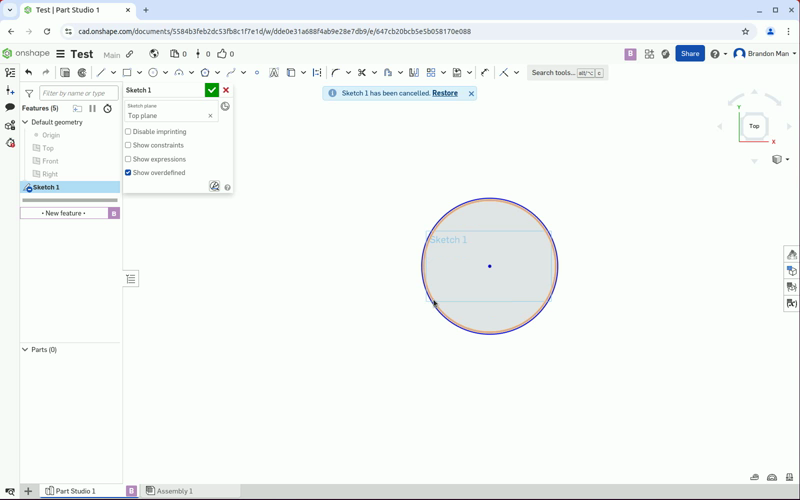
scroll(6)
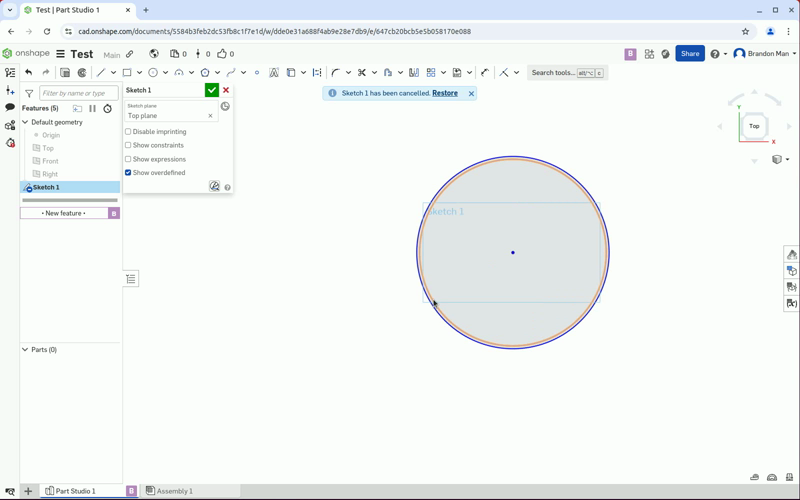
scroll(6)
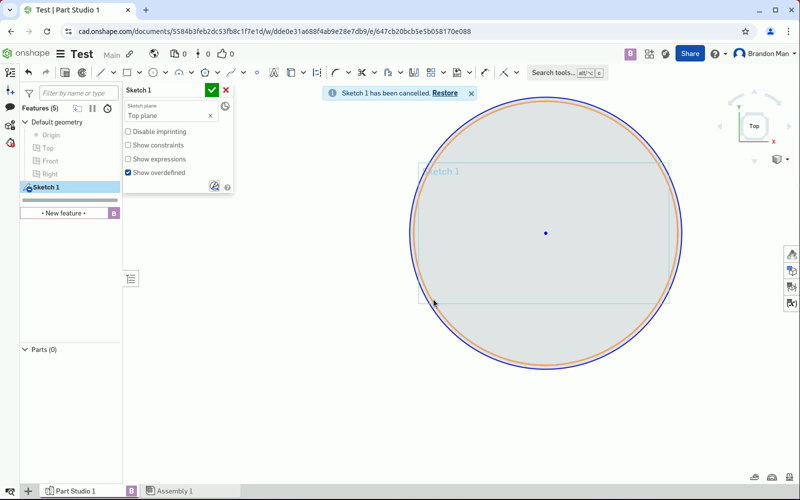
scroll(6)
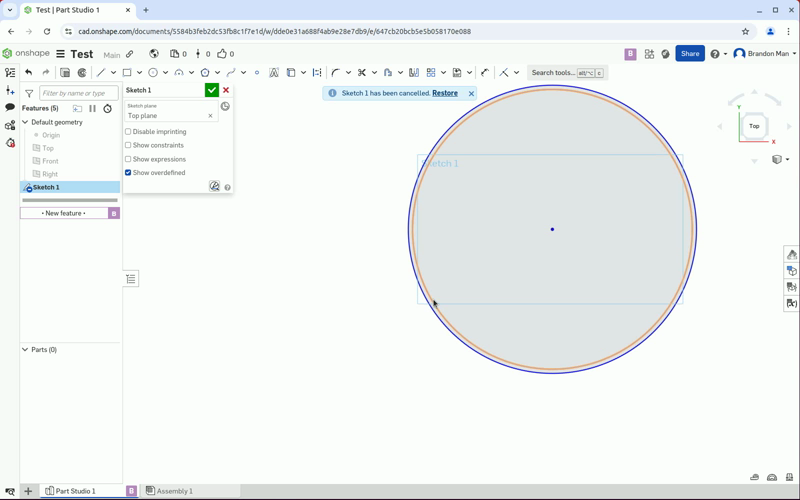
scroll(6)
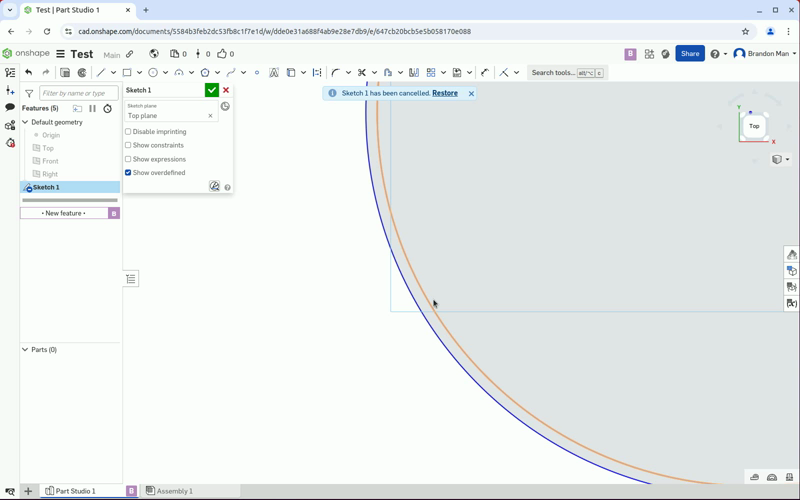
click(433, 299)
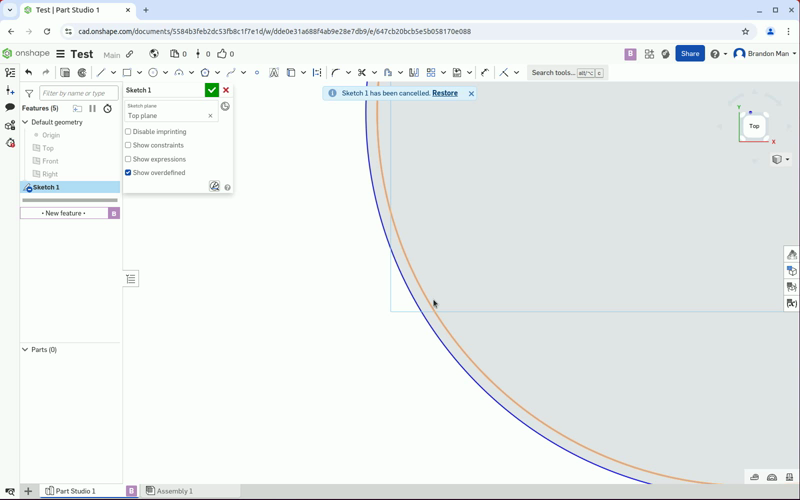
scroll(-6)
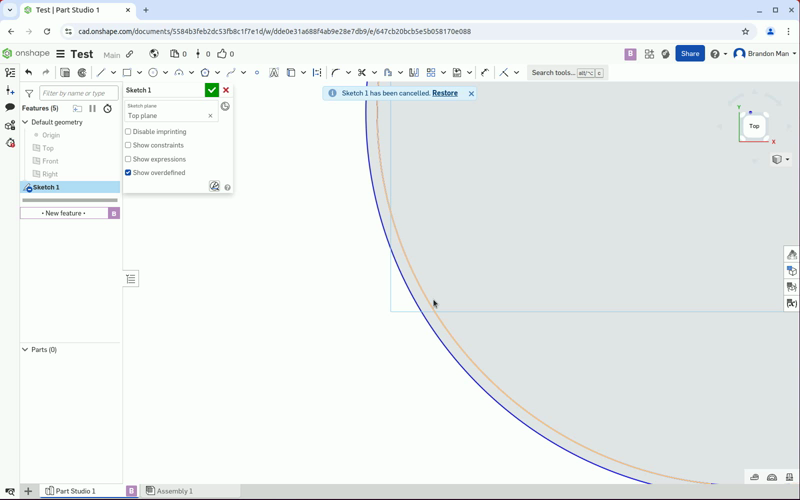
scroll(-6)
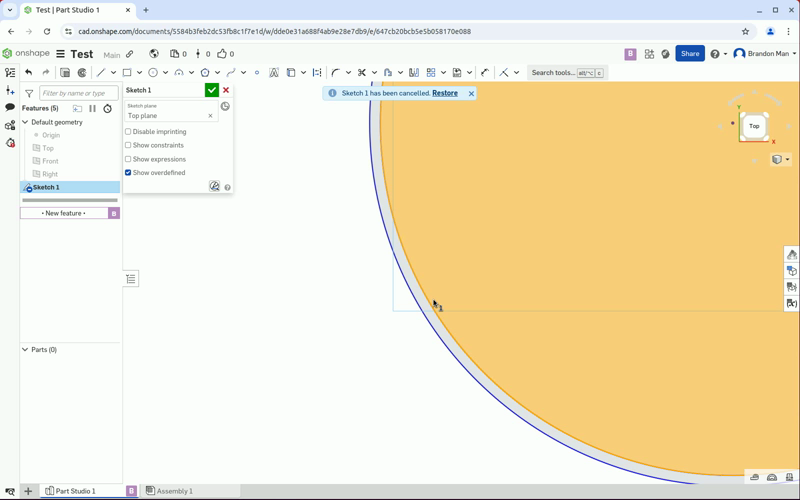
scroll(-6)
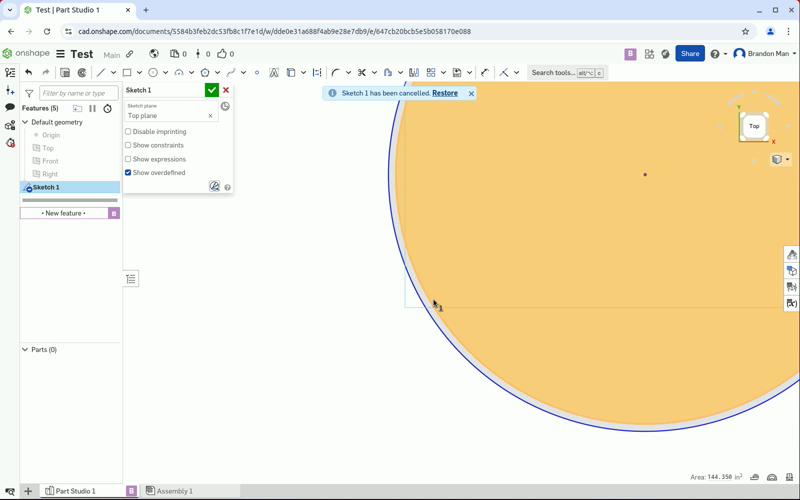
scroll(-6)
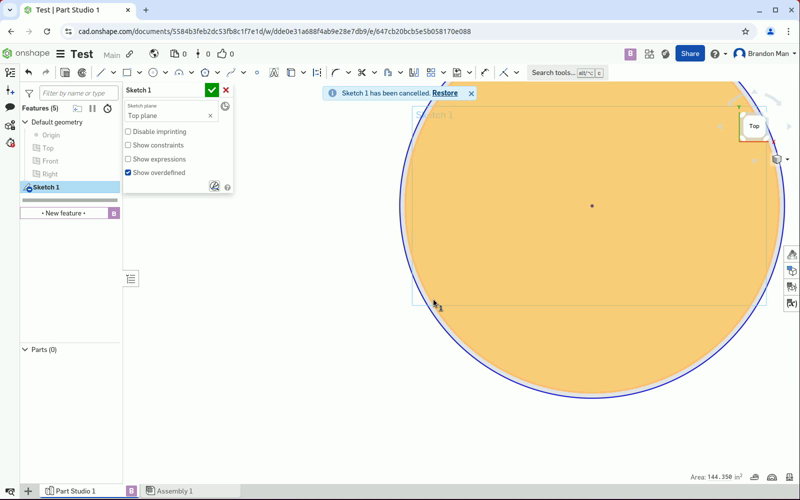
scroll(-6)
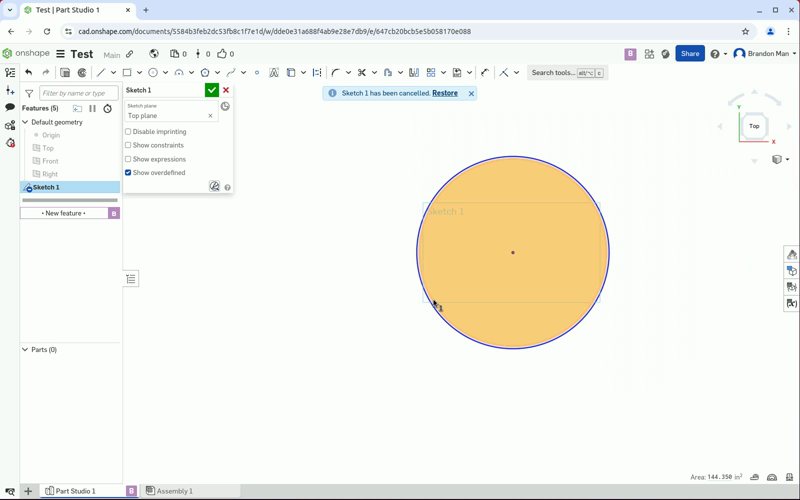
scroll(-6)
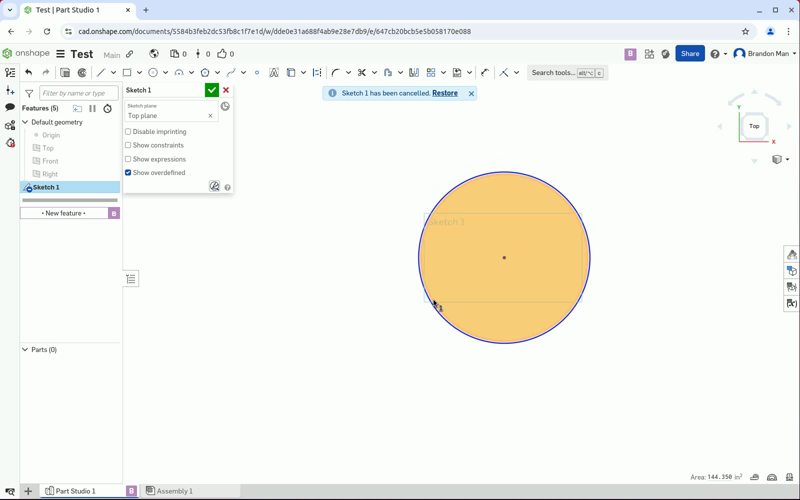
scroll(-6)
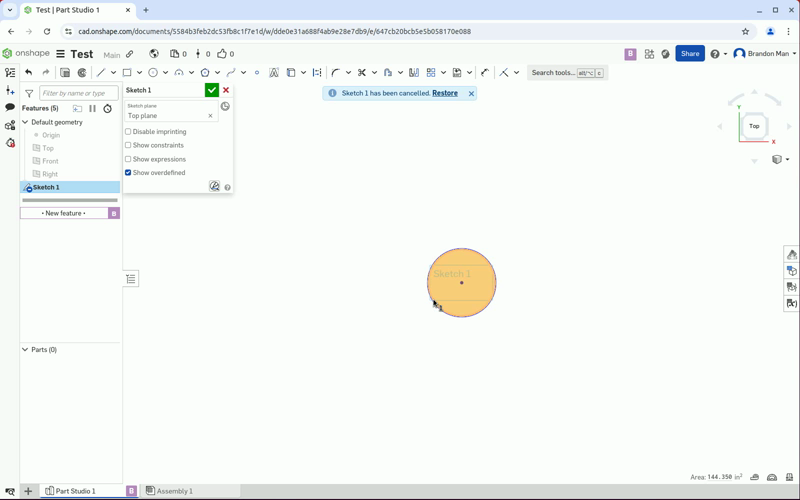
mouse_move(73, 352)
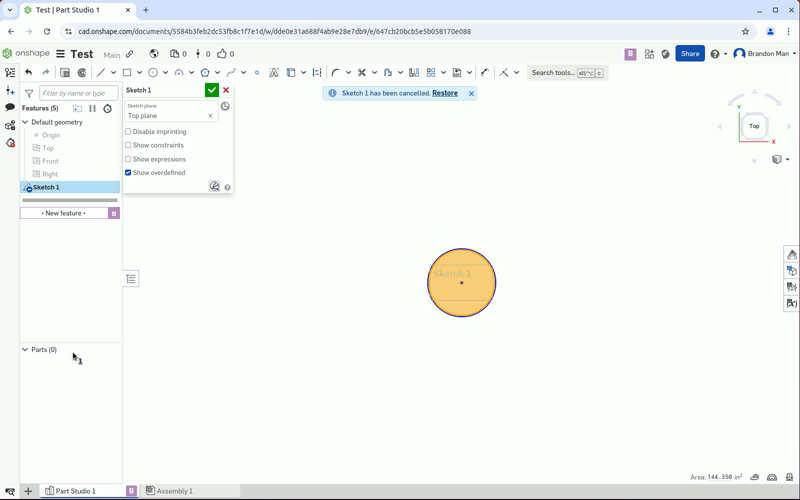
key(shift+y)
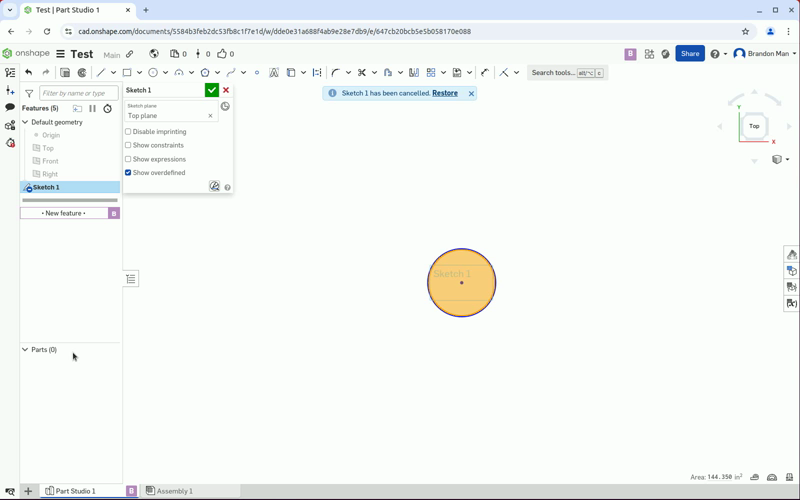
key(shift+e)
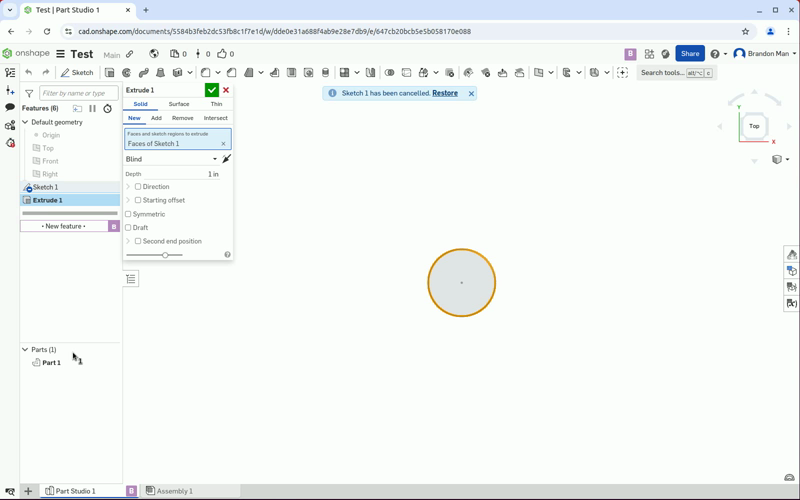
mouse_move(143, 106)
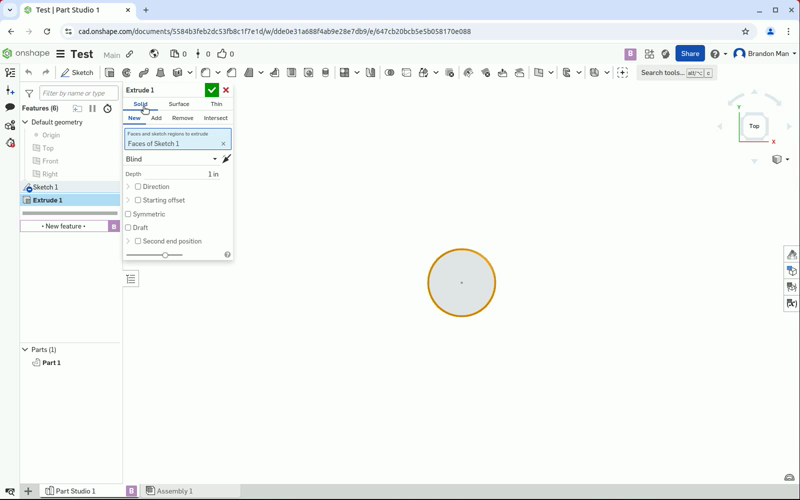
click(143, 106)
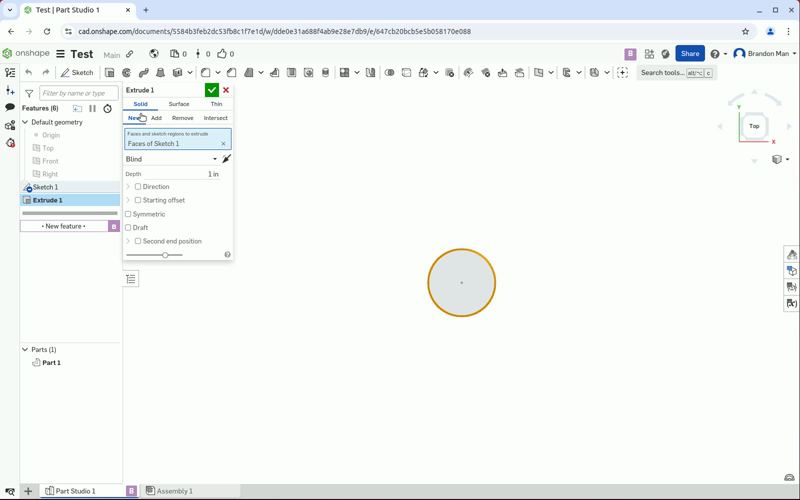
mouse_move(137, 120)
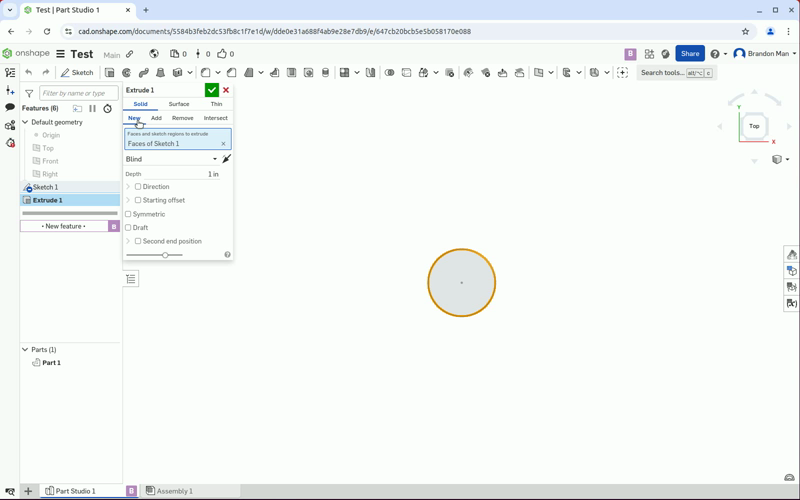
click(137, 120)
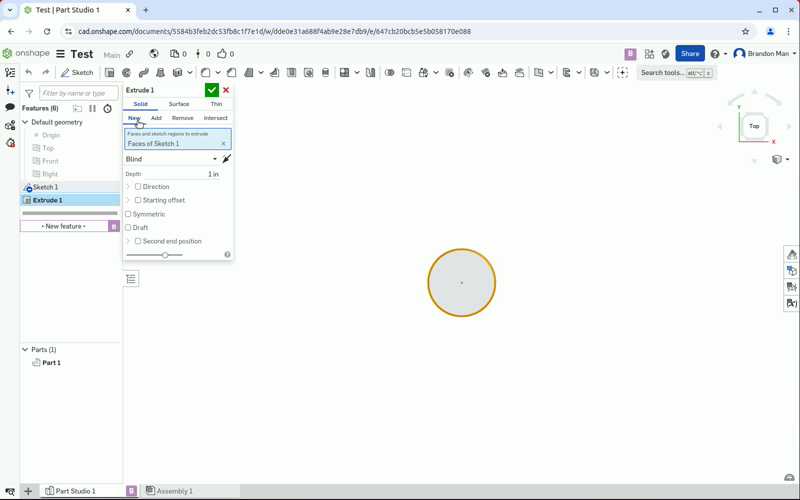
key(tab, 4)
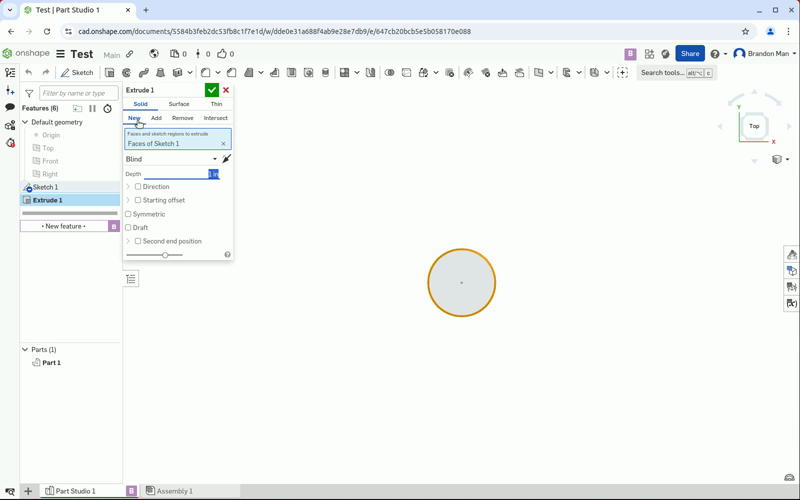
text(-0.722)
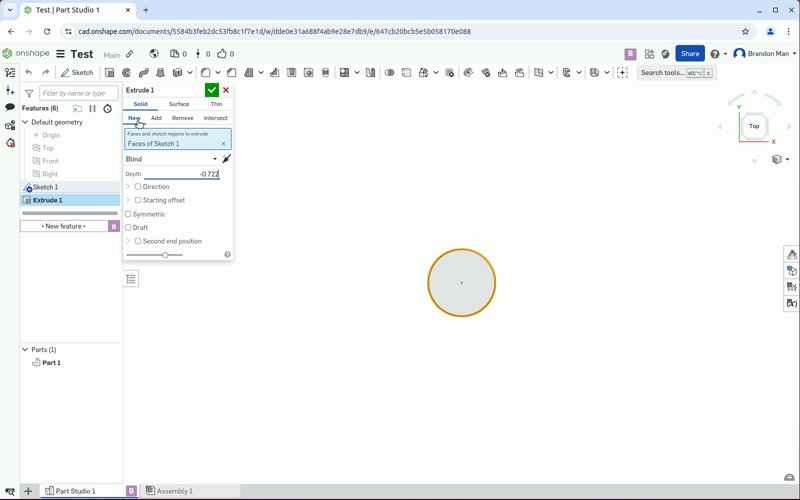
key(enter)
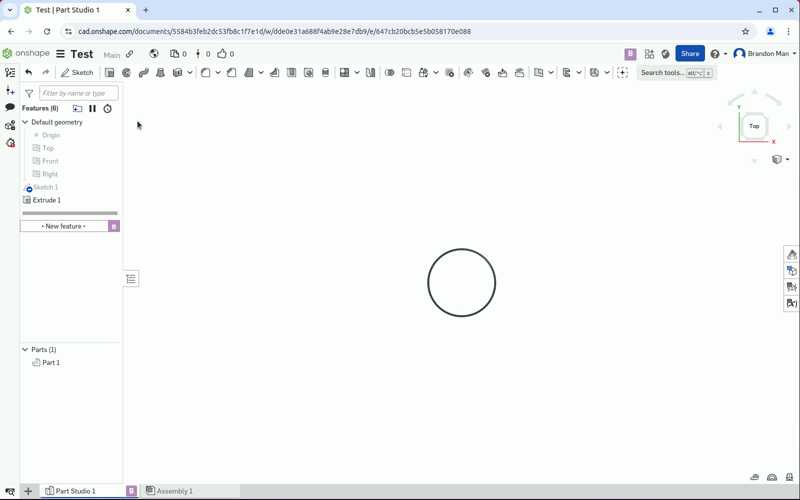
key(shift+h)
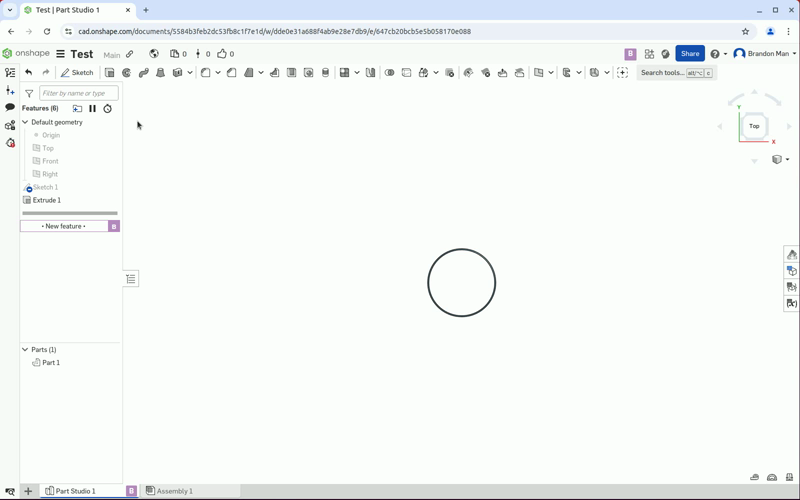
key(shift+h)
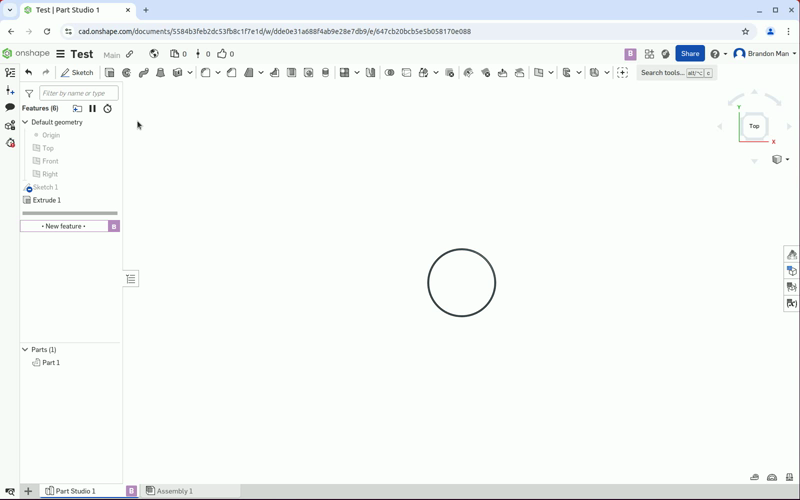
mouse_move(73, 189)
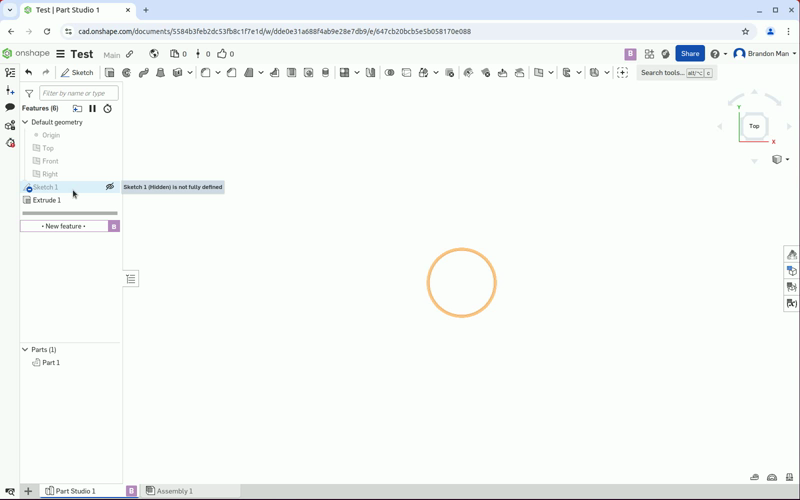
click(73, 189)
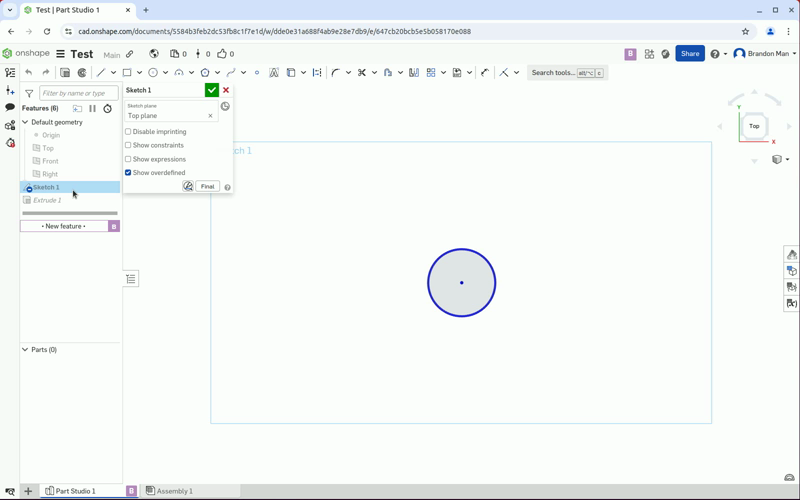
mouse_move(229, 92)
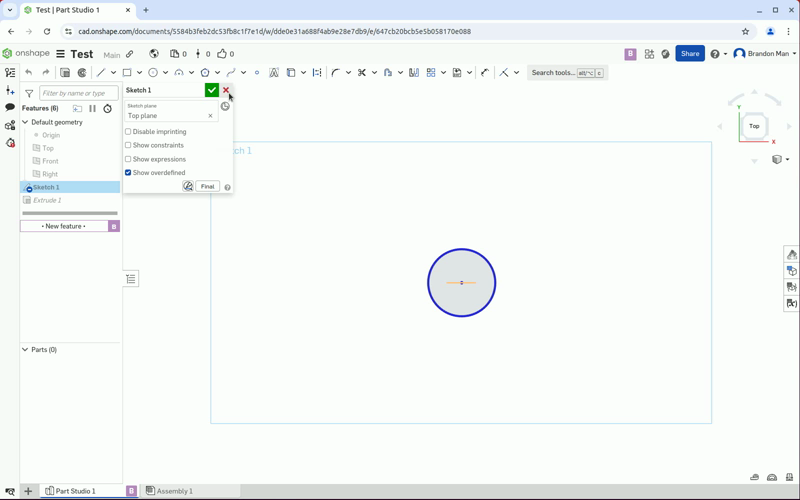
click(229, 92)
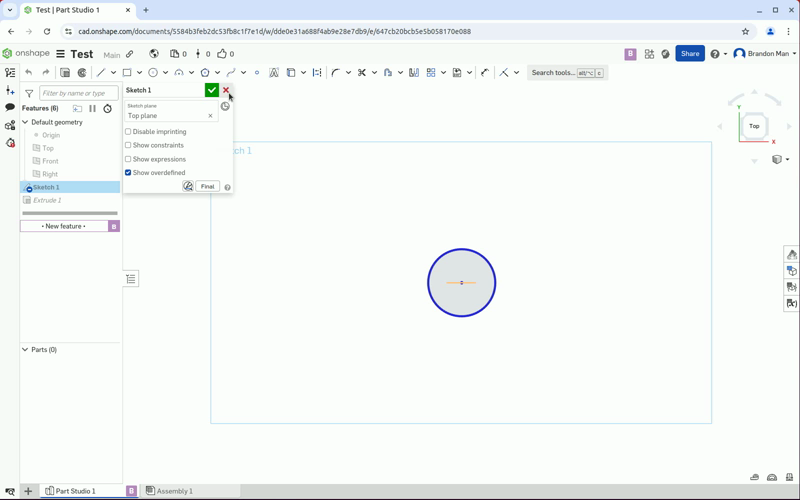
key(shift+s)
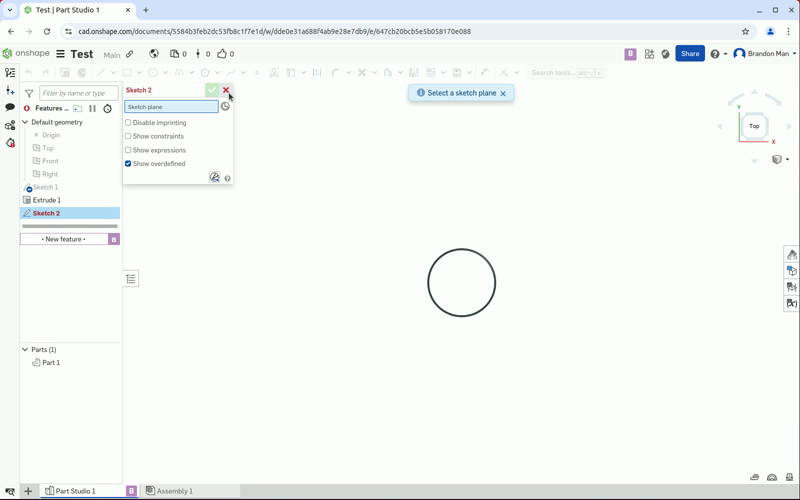
mouse_move(73, 150)
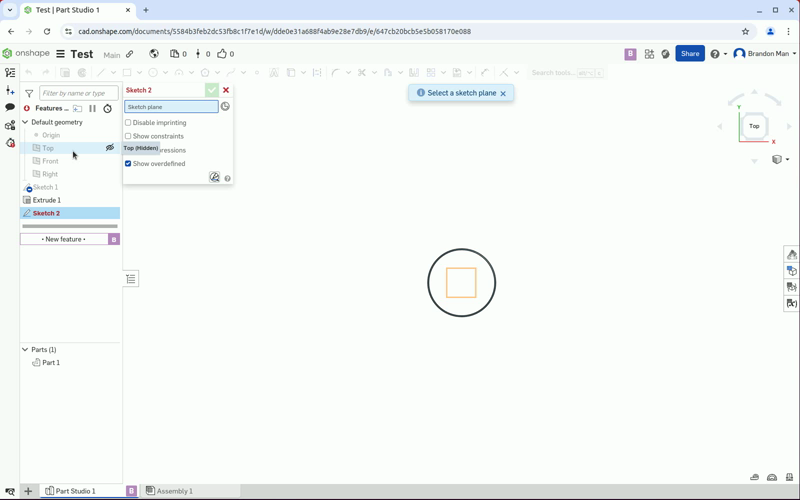
click(73, 150)
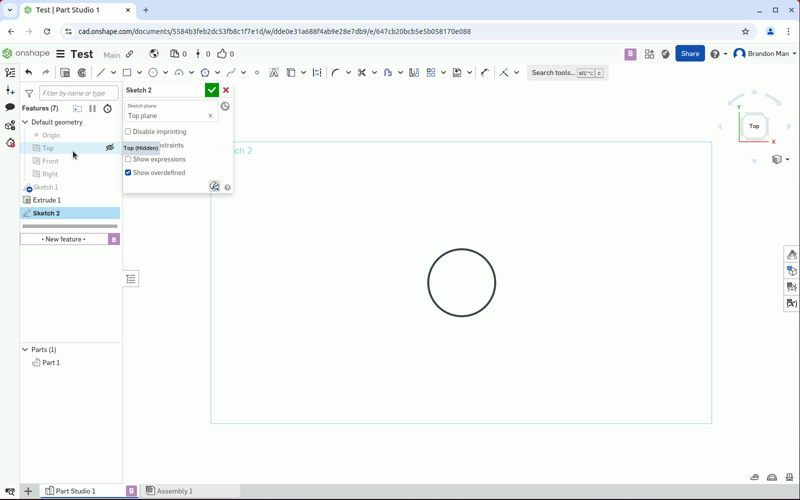
mouse_move(73, 352)
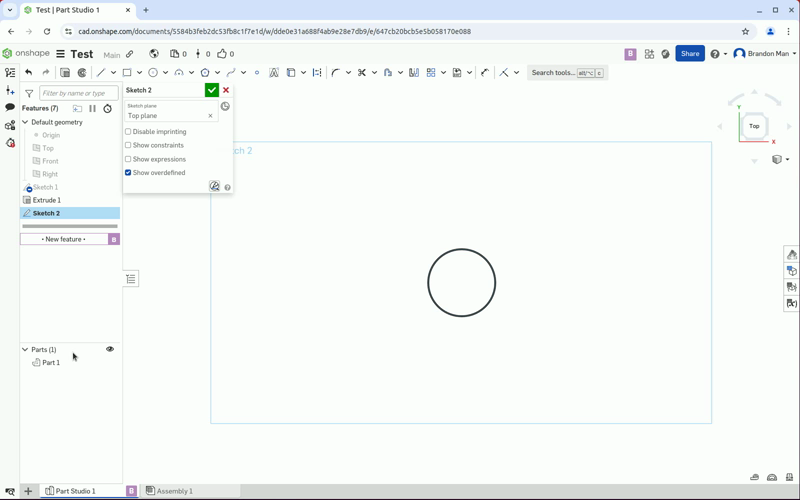
key(y)
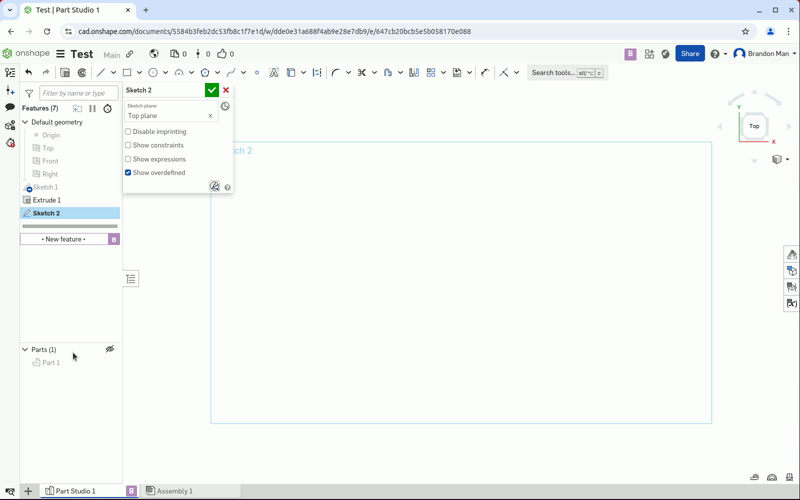
key(c)
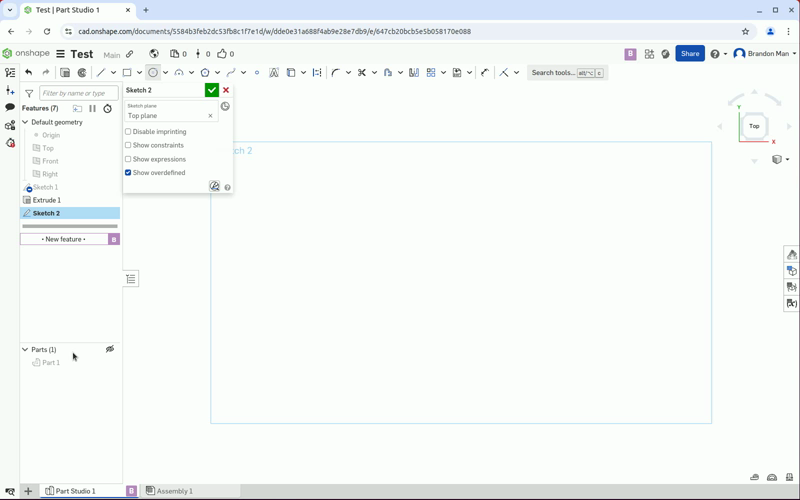
key_down(shift)
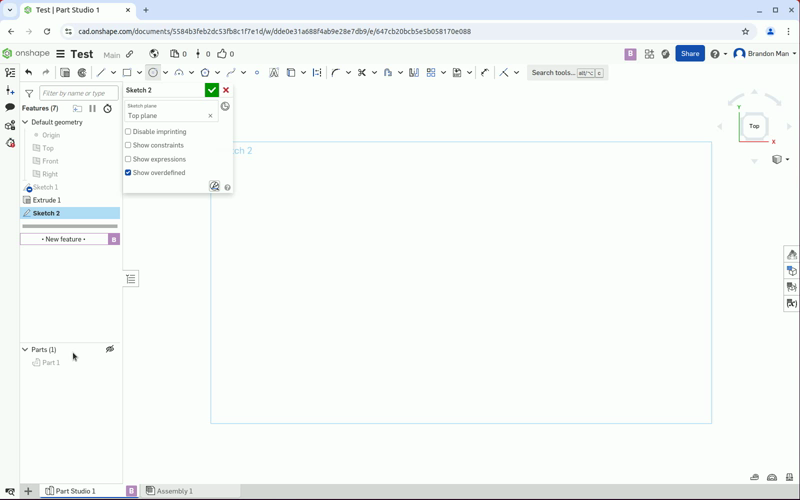
mouse_move(460, 282)
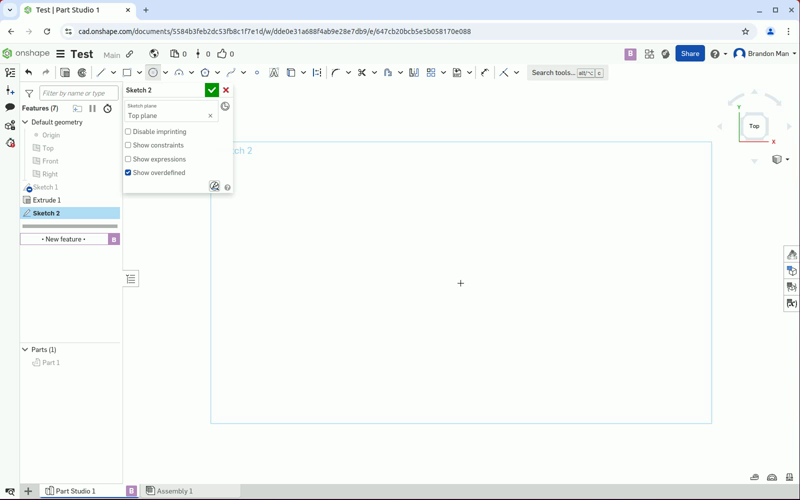
click(460, 282)
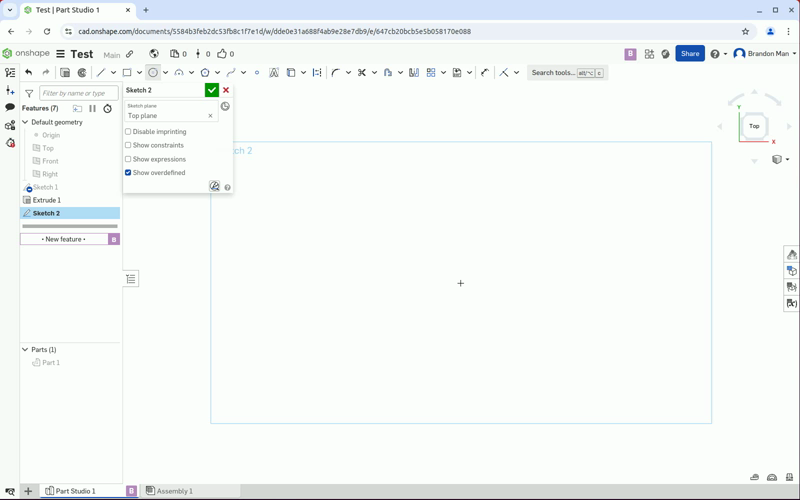
key_up(shift)
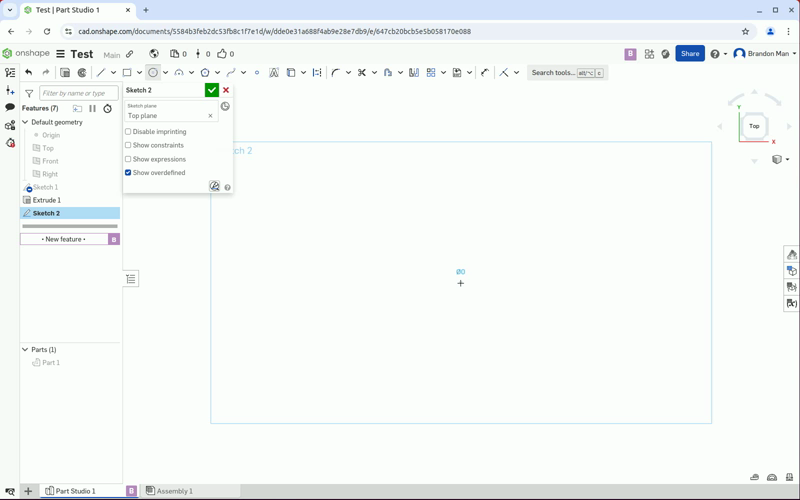
mouse_move(493, 282)
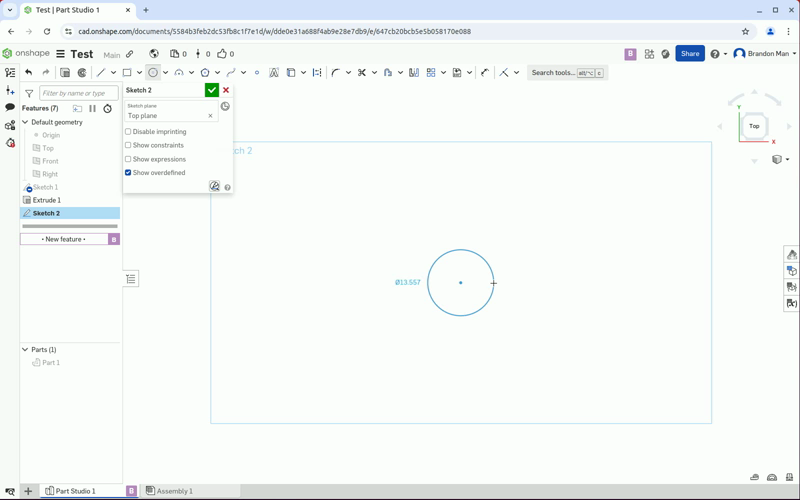
click(493, 282)
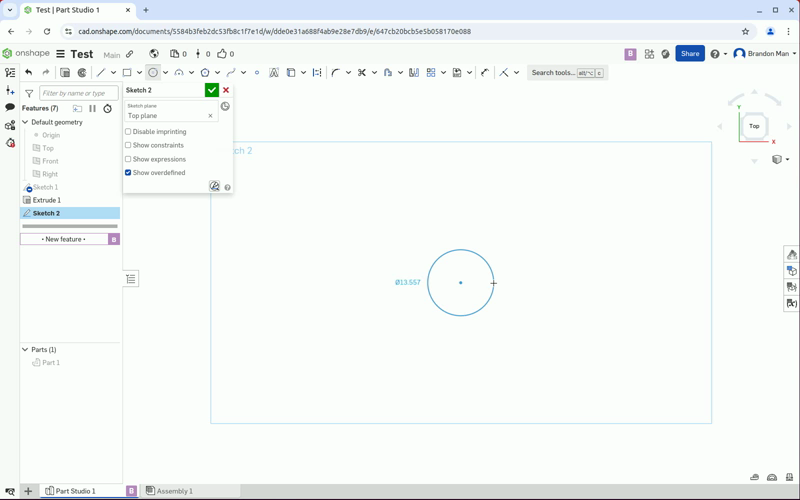
key(esc)
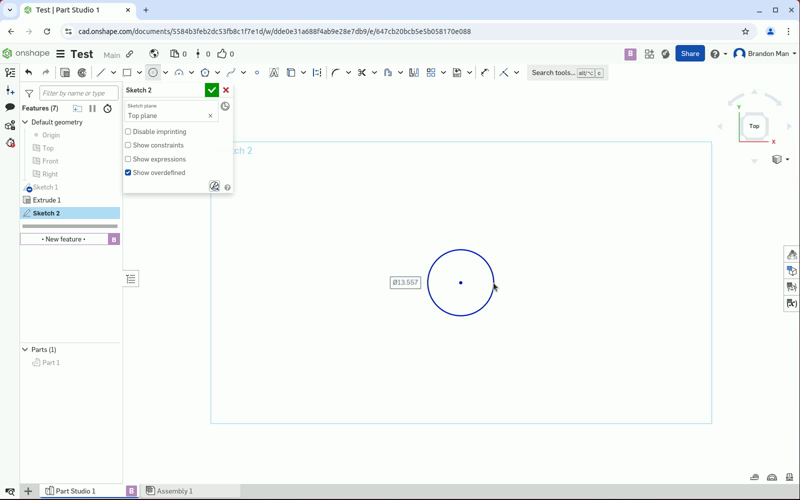
key(c)
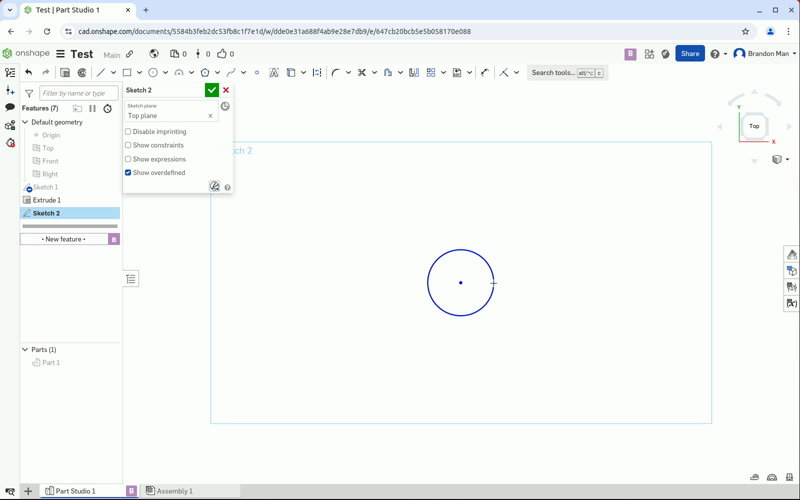
key_down(shift)
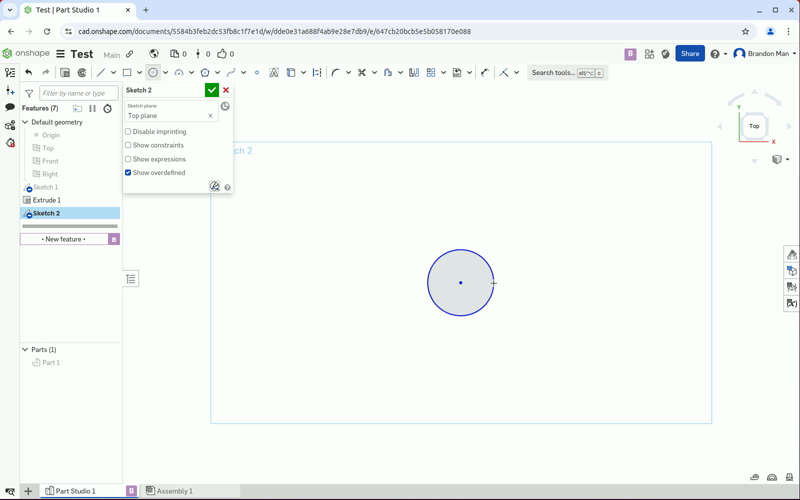
mouse_move(460, 282)
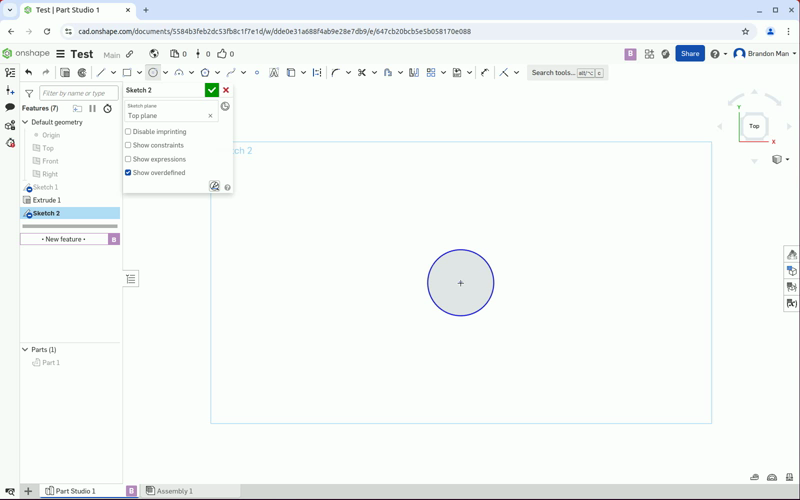
click(460, 282)
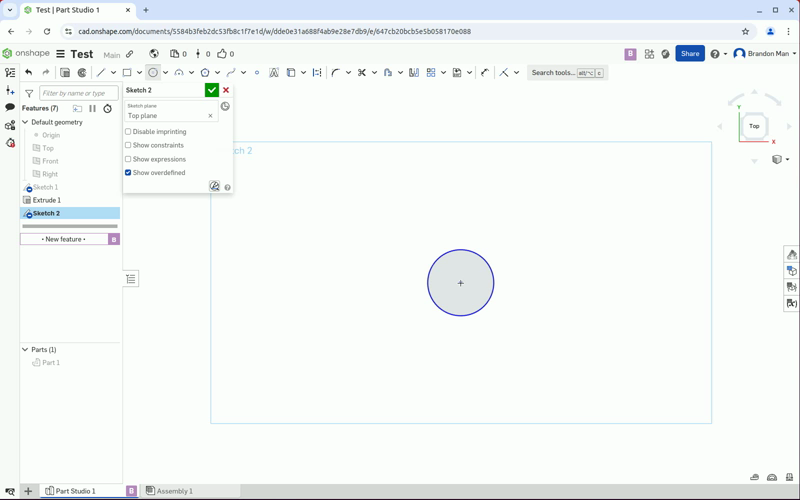
key_up(shift)
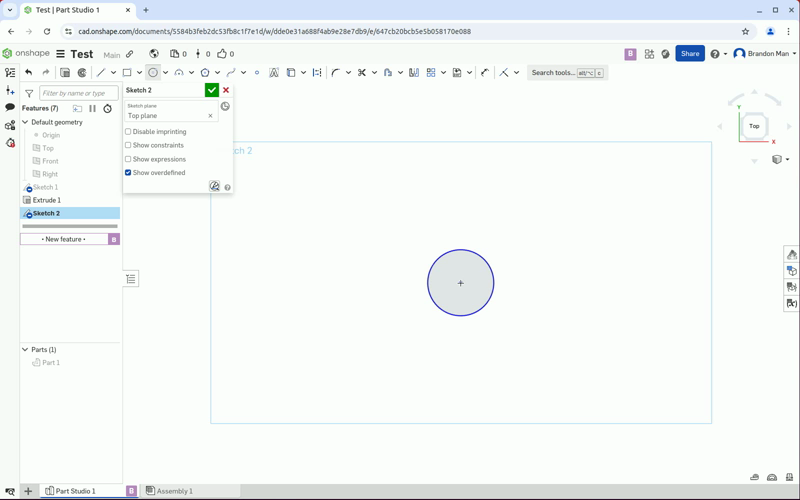
mouse_move(476, 282)
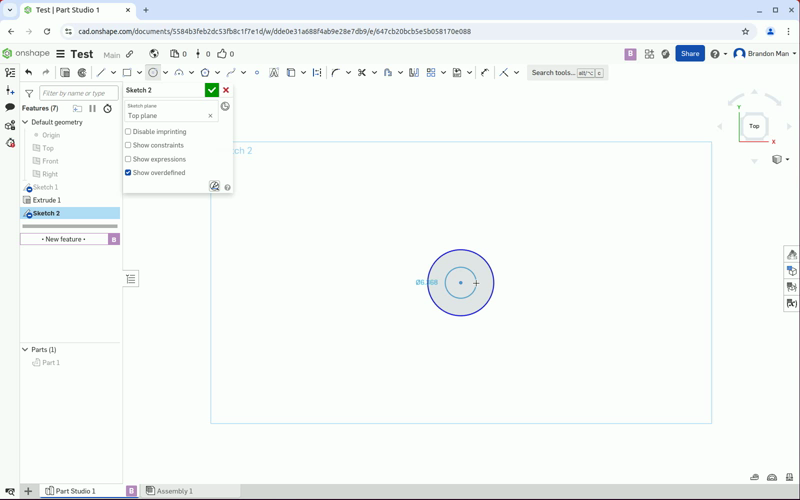
click(476, 282)
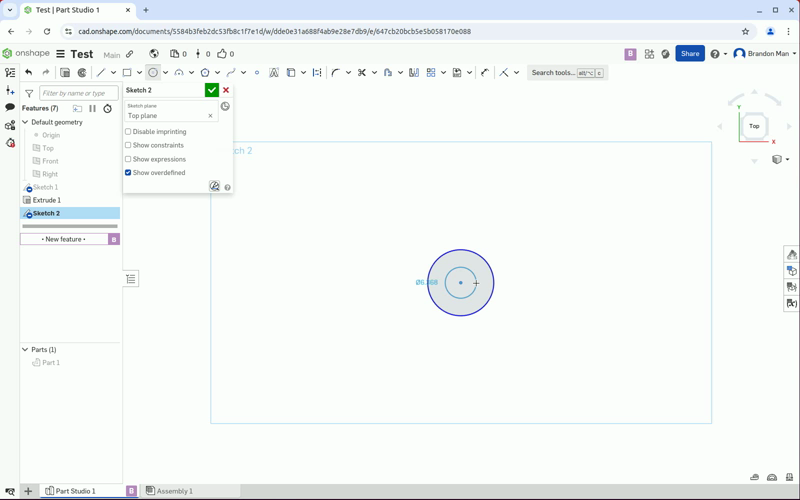
key(esc)
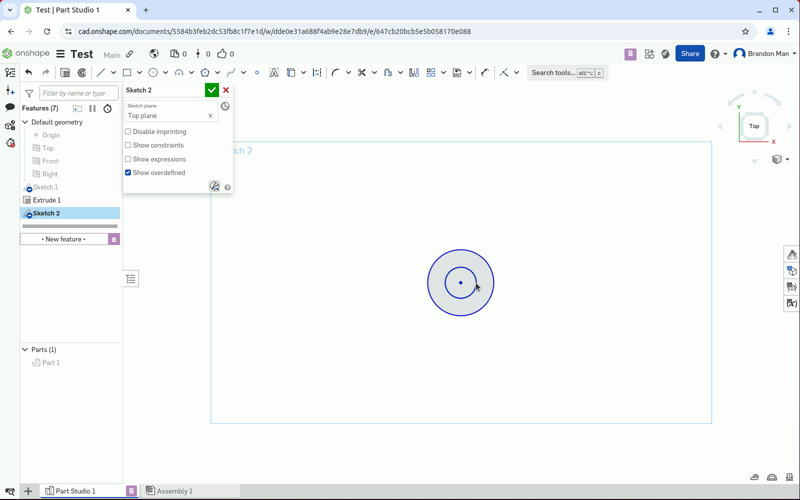
mouse_move(436, 299)
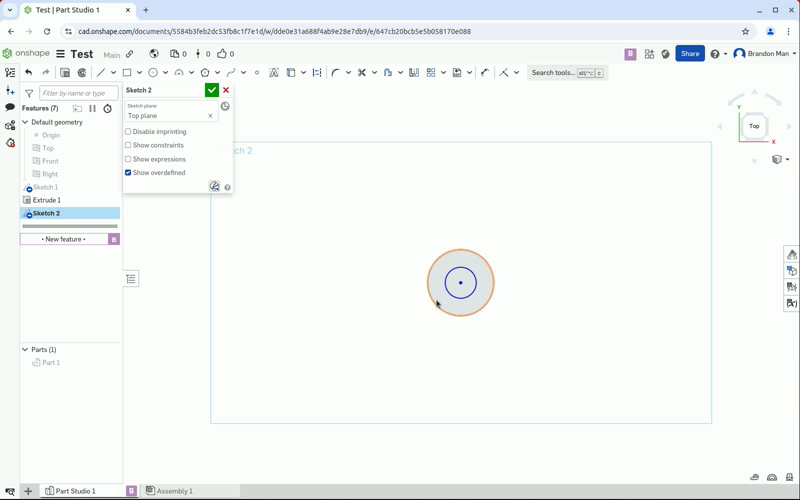
click(436, 299)
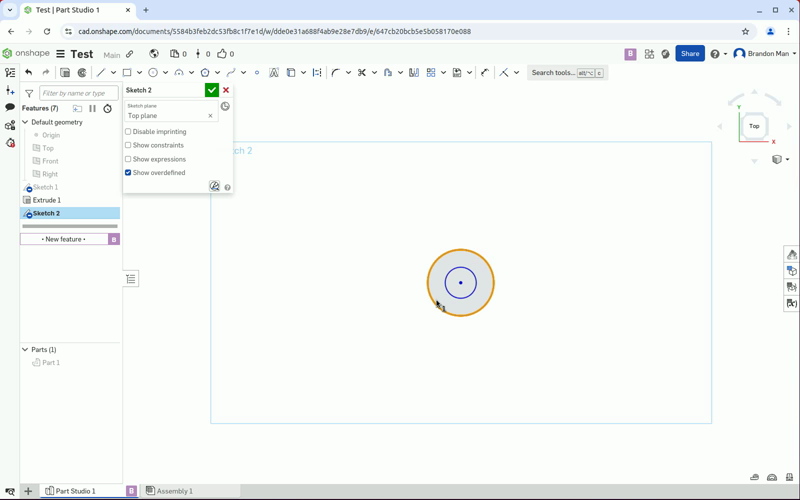
mouse_move(73, 352)
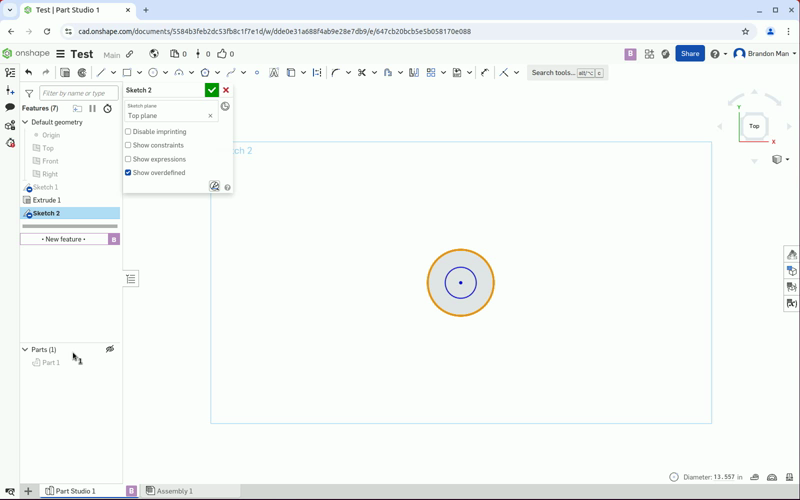
key(shift+y)
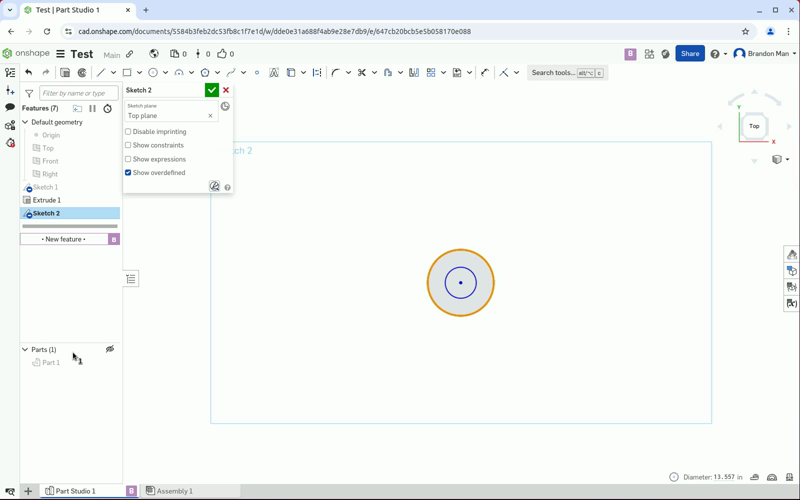
key(shift+e)
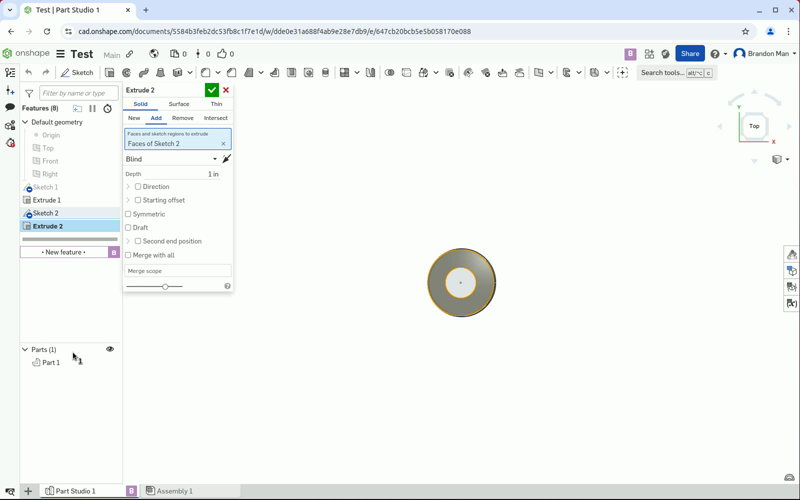
mouse_move(143, 106)
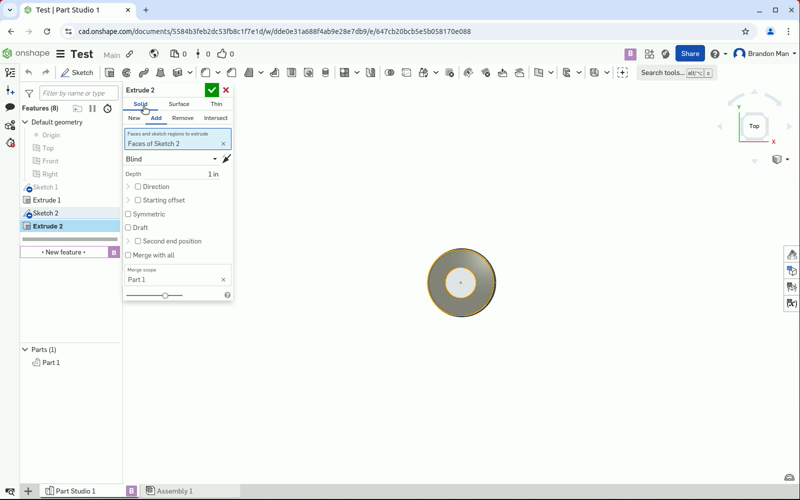
click(143, 106)
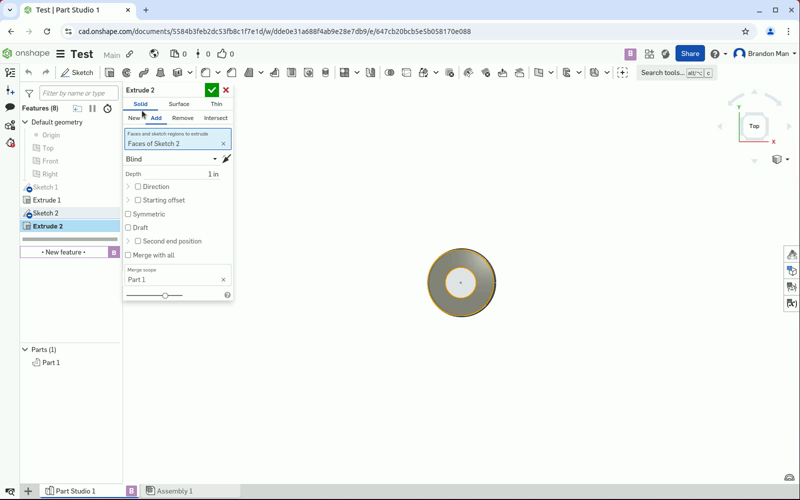
mouse_move(137, 120)
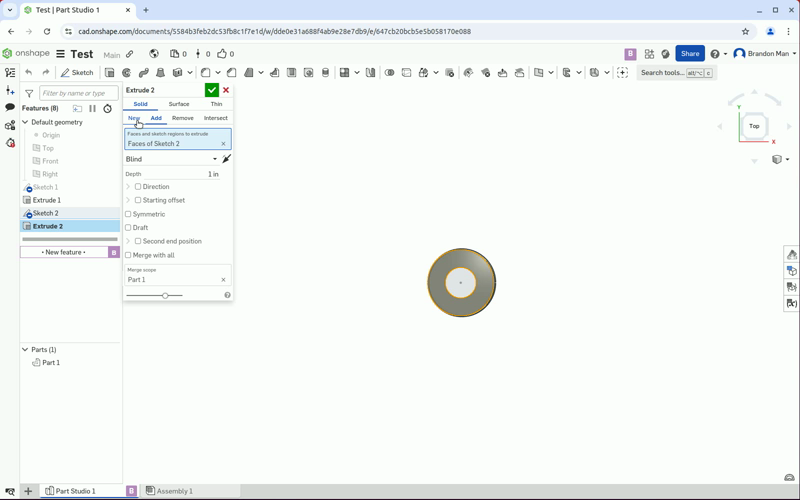
click(137, 120)
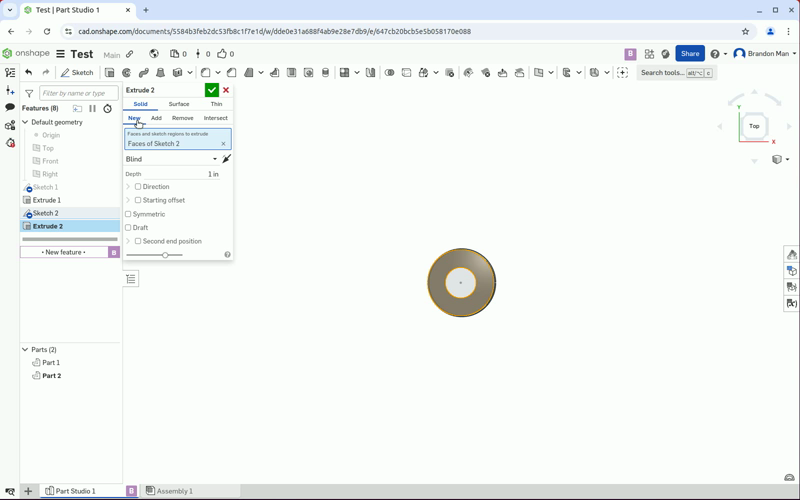
key(tab, 4)
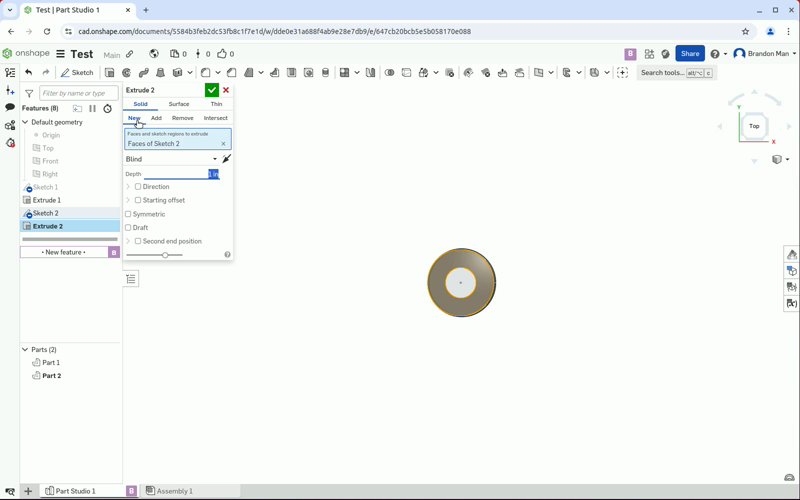
text(-0.722)
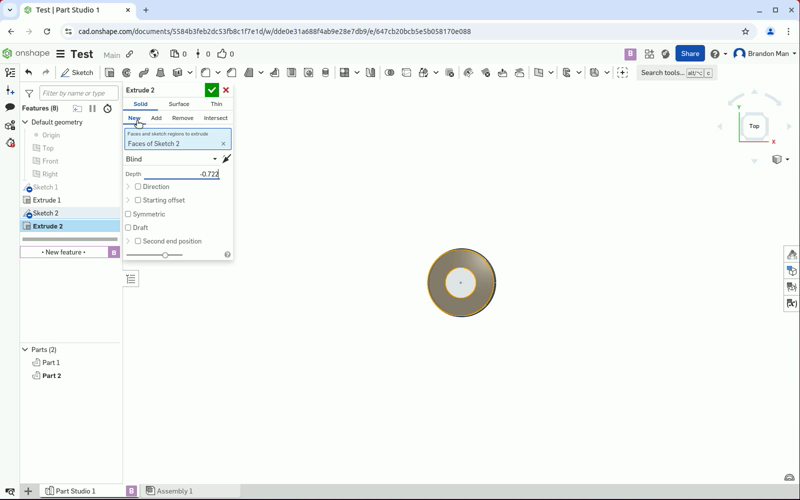
key(enter)
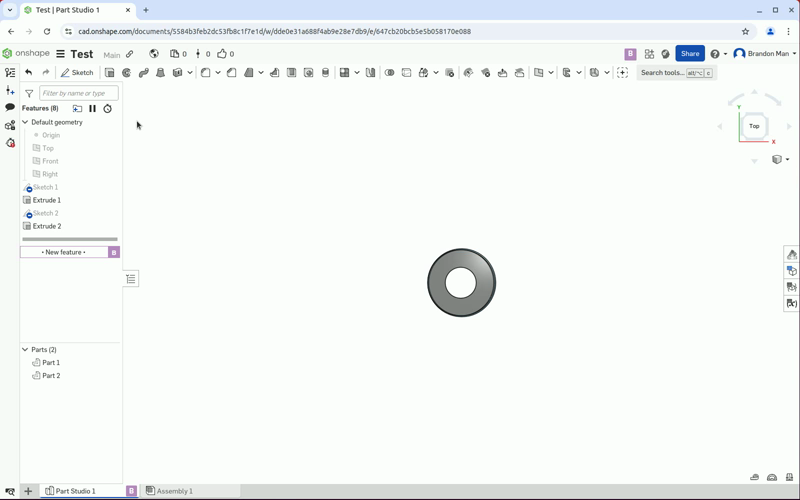
key(shift+h)
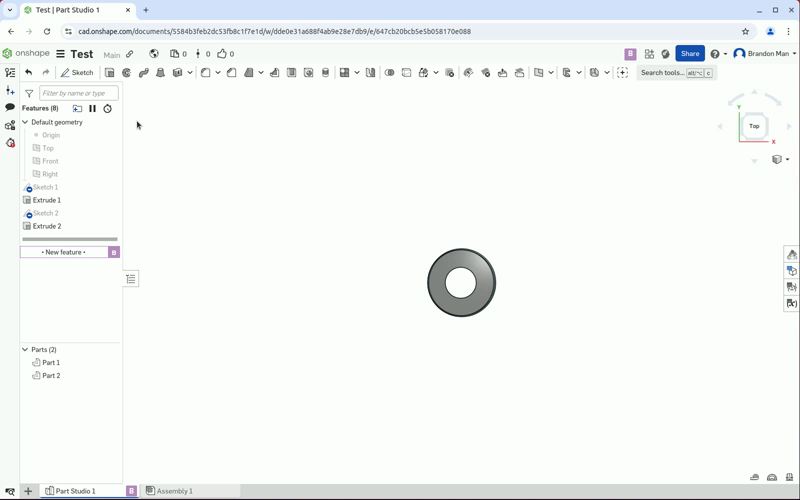
key(shift+h)
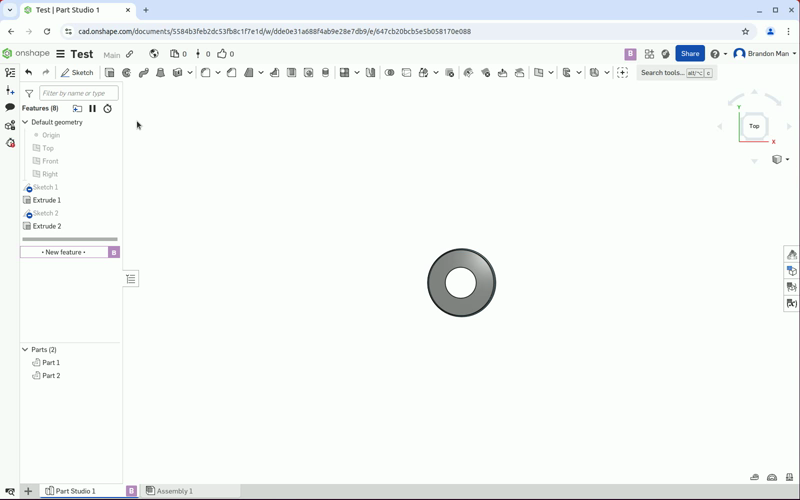
mouse_move(73, 189)
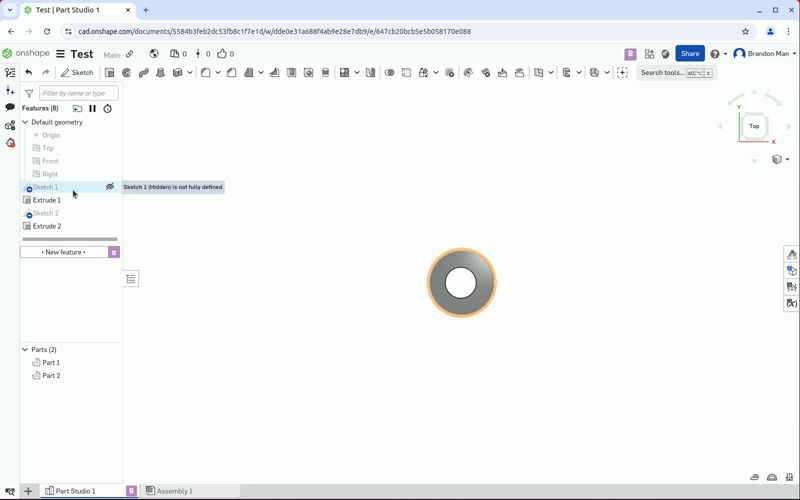
click(73, 189)
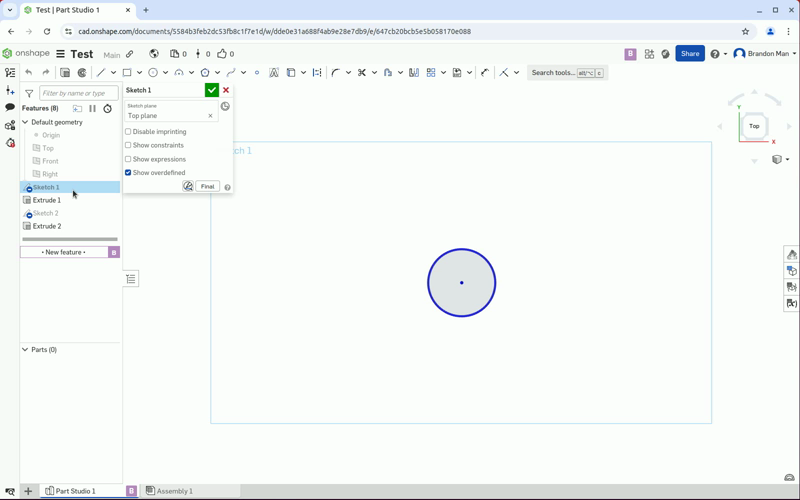
mouse_move(229, 92)
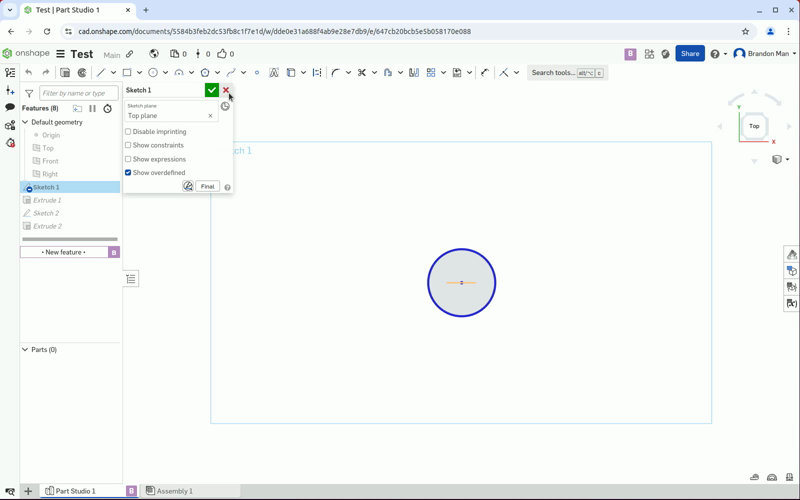
click(229, 92)
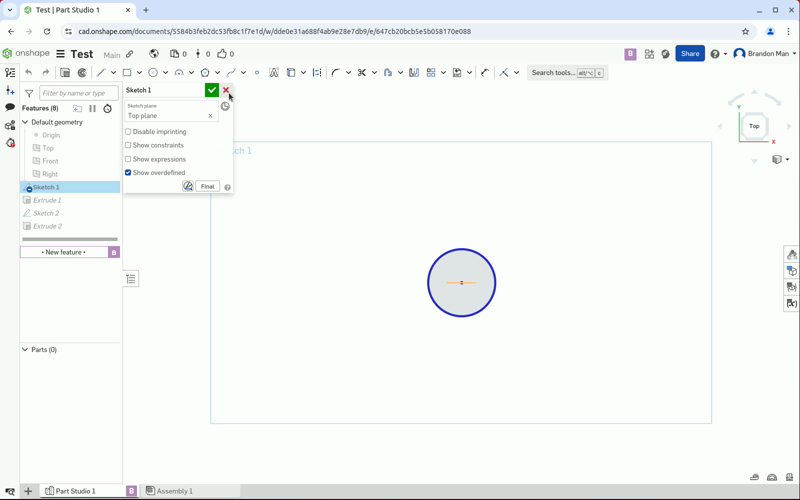
key(shift+s)
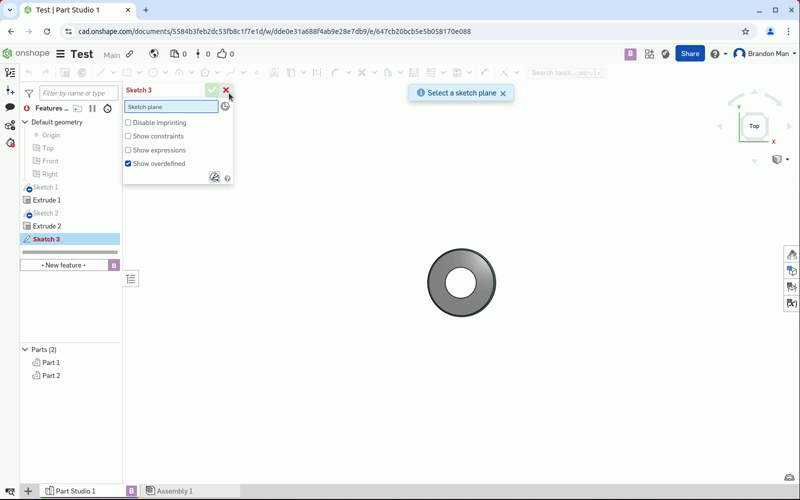
mouse_move(73, 150)
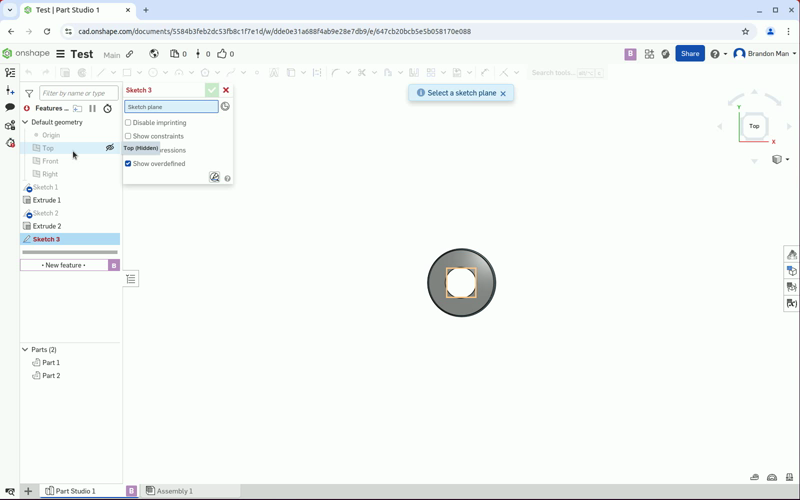
click(73, 150)
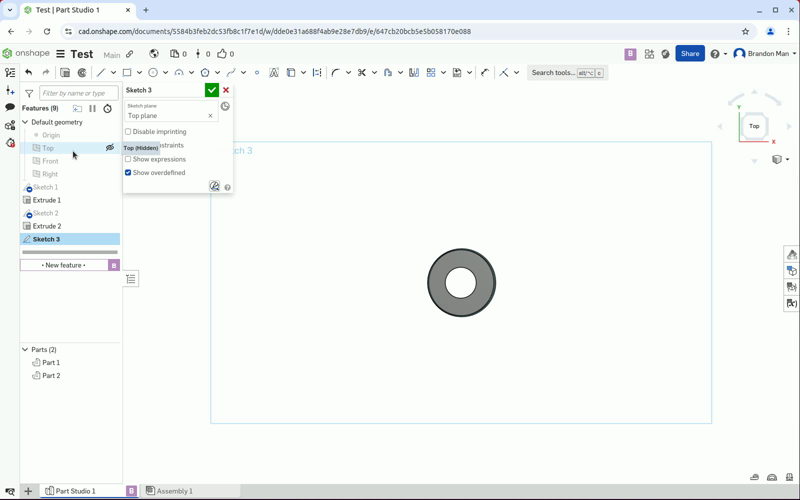
mouse_move(73, 352)
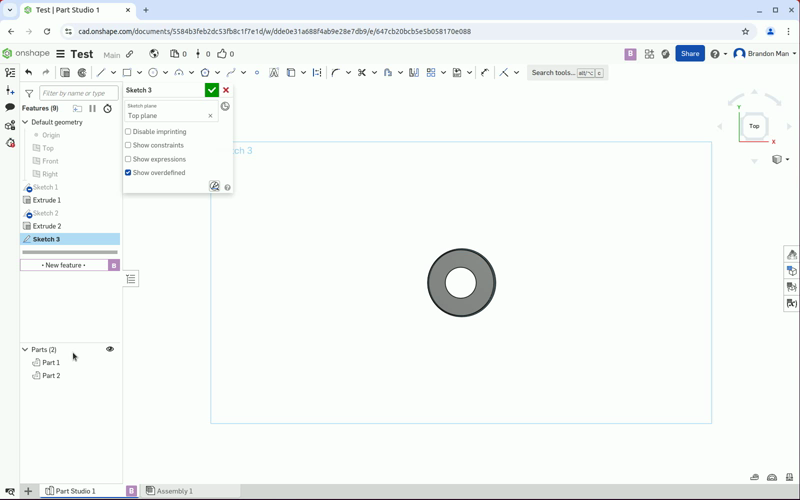
key(y)
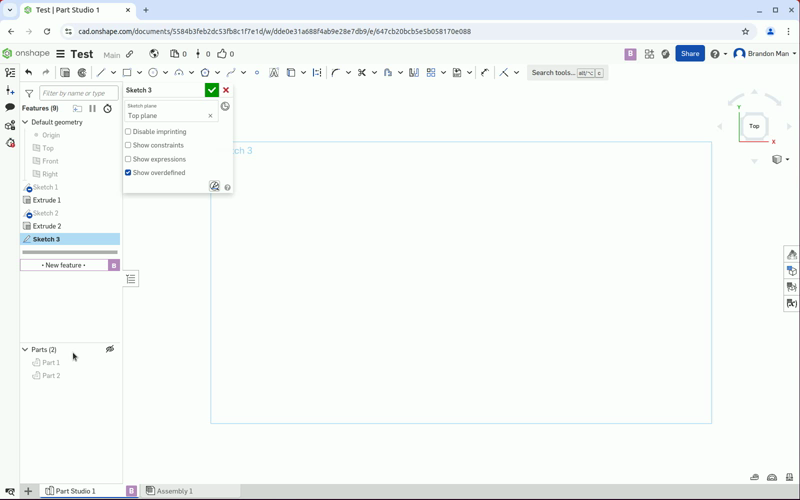
key(c)
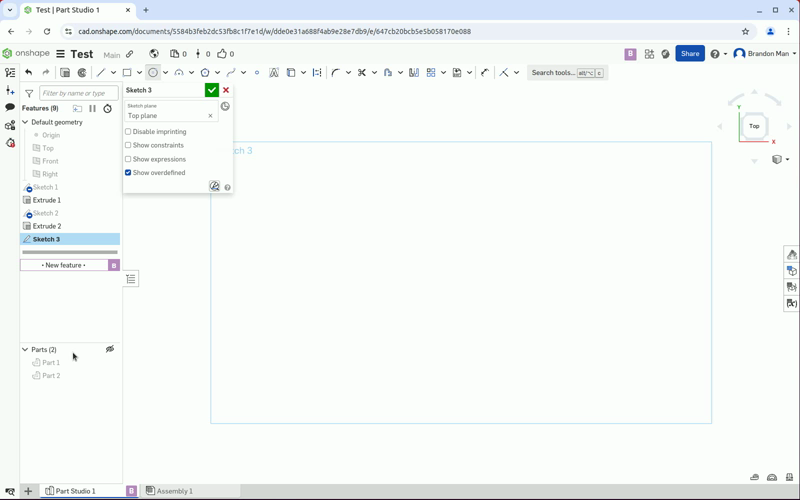
key_down(shift)
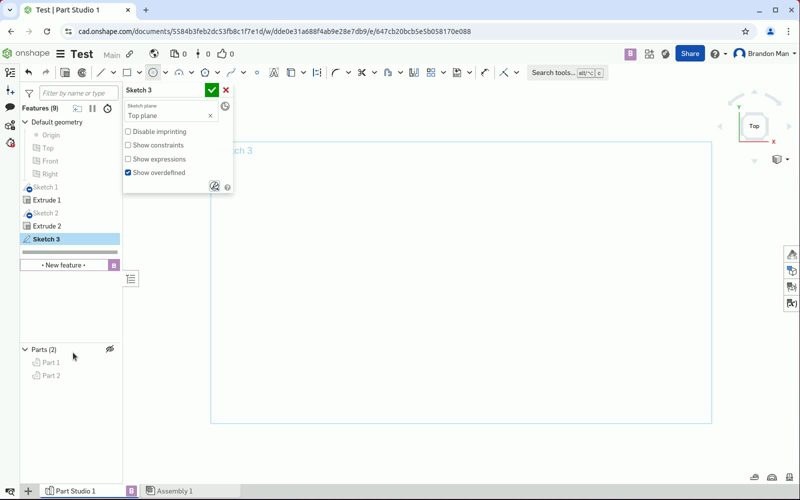
mouse_move(460, 282)
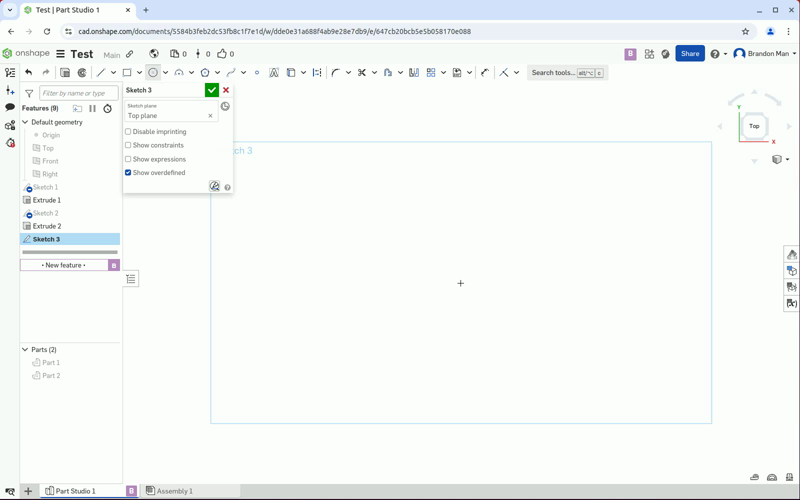
click(460, 282)
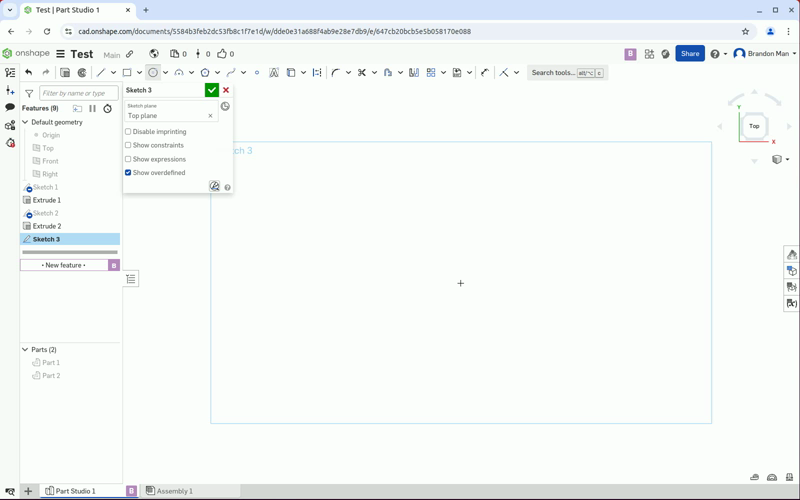
key_up(shift)
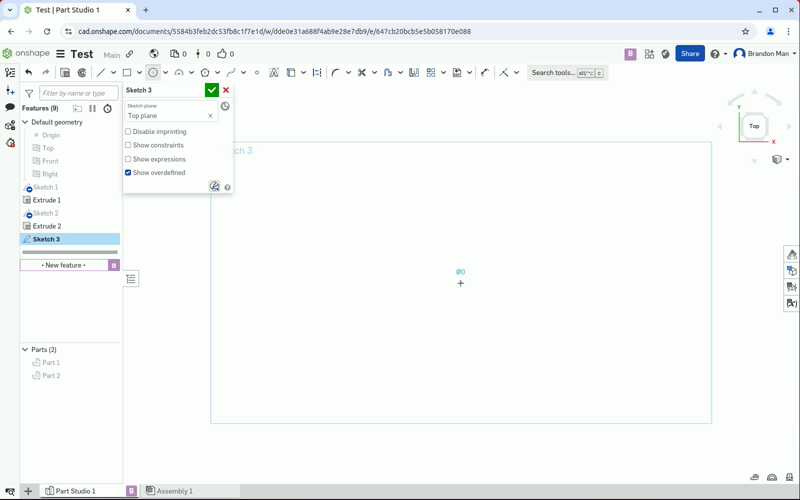
mouse_move(493, 282)
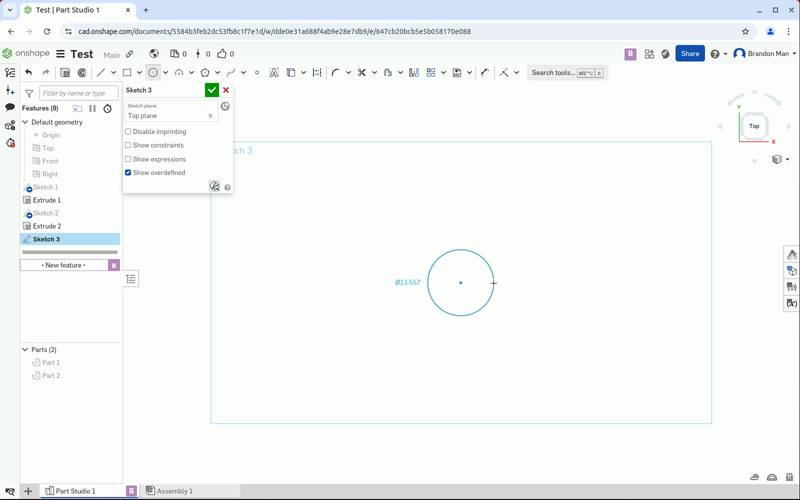
click(493, 282)
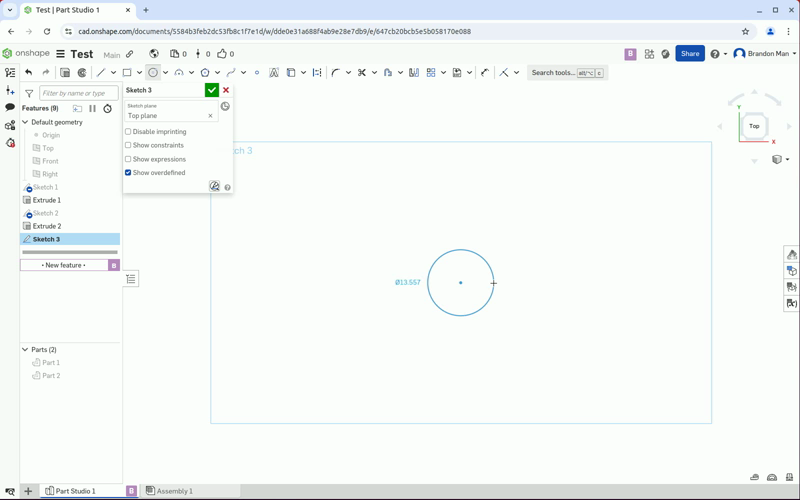
key(esc)
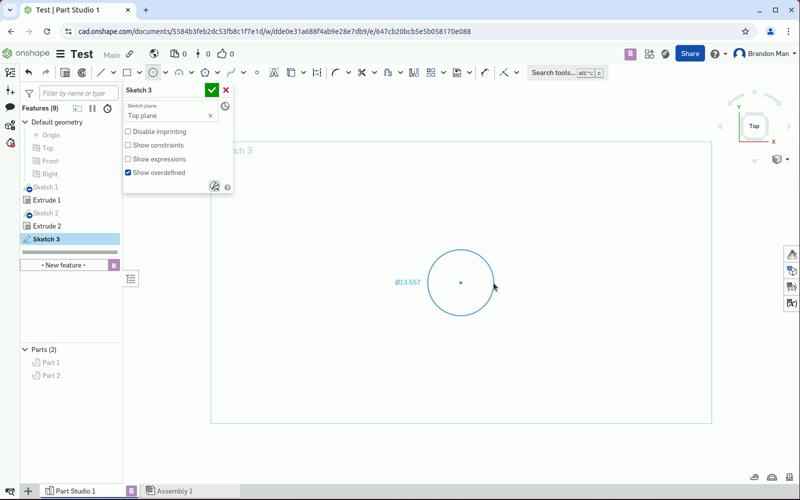
key(c)
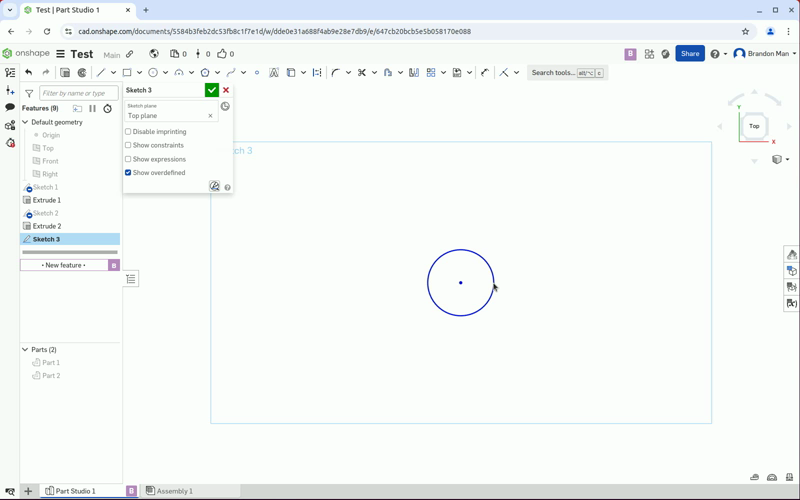
key_down(shift)
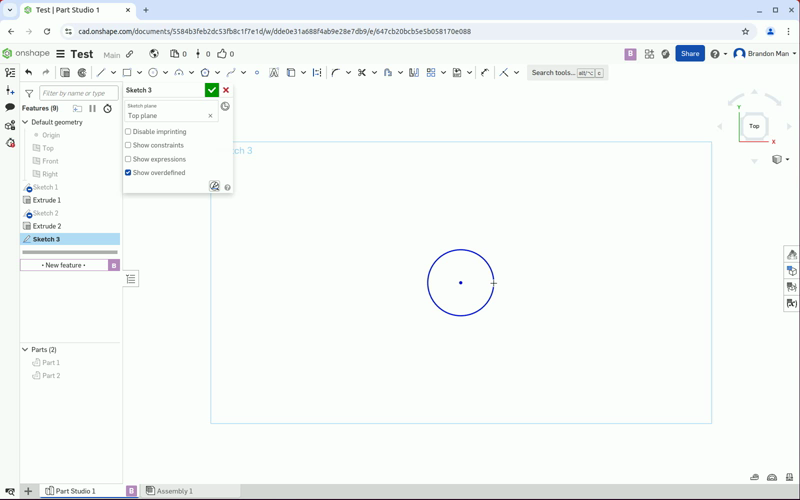
mouse_move(460, 282)
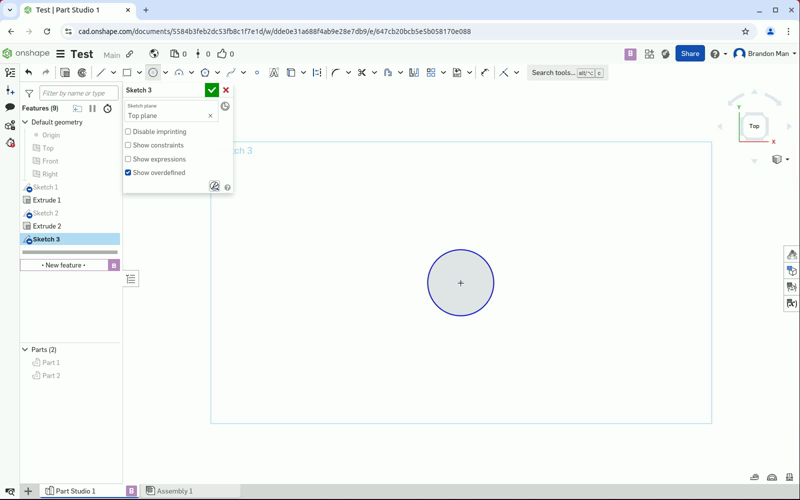
click(460, 282)
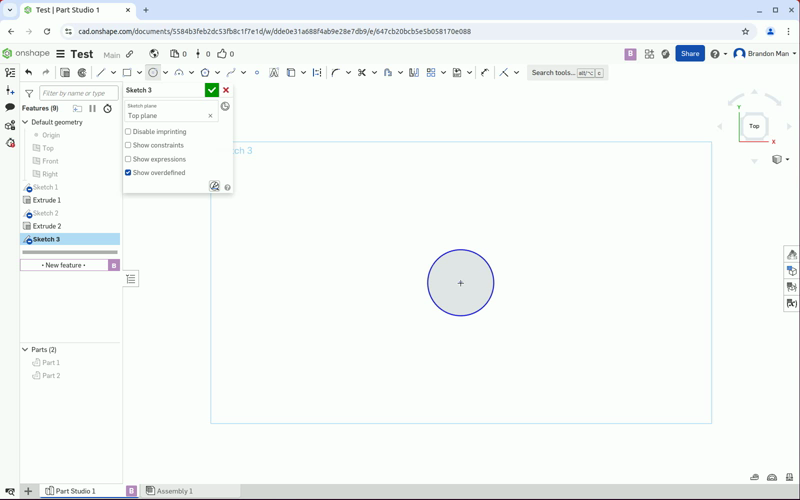
key_up(shift)
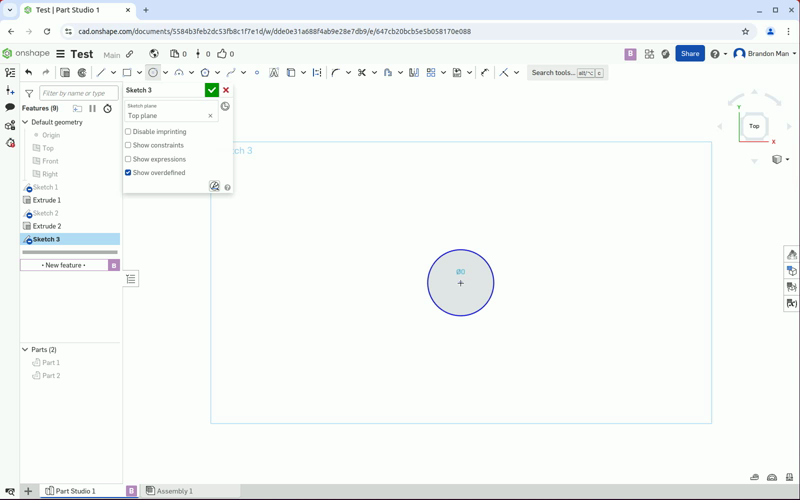
mouse_move(476, 282)
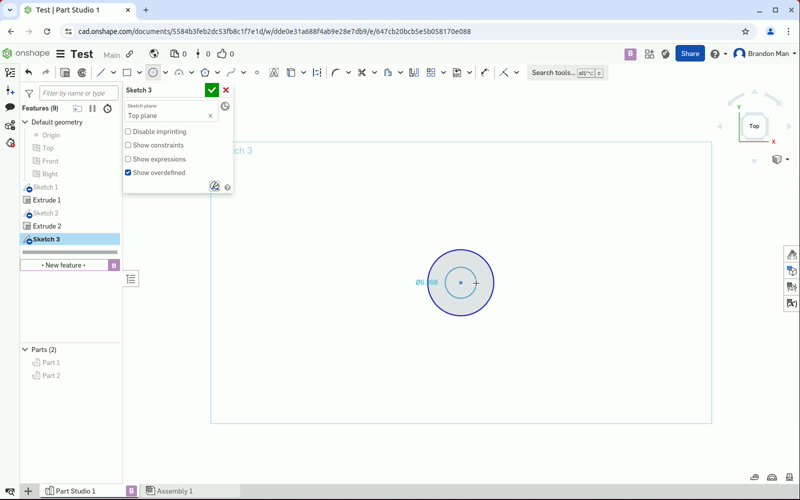
click(476, 282)
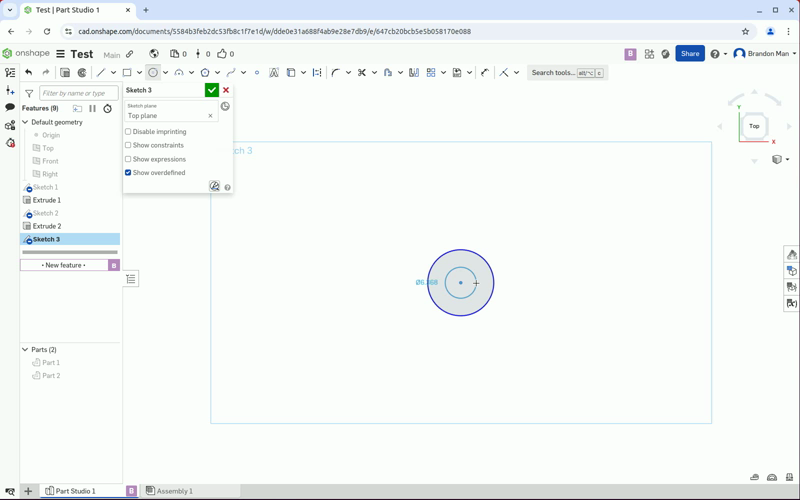
key(esc)
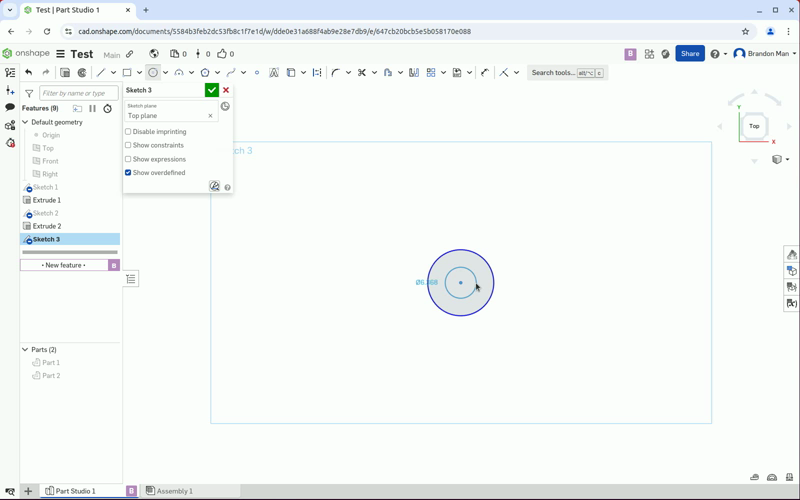
mouse_move(483, 282)
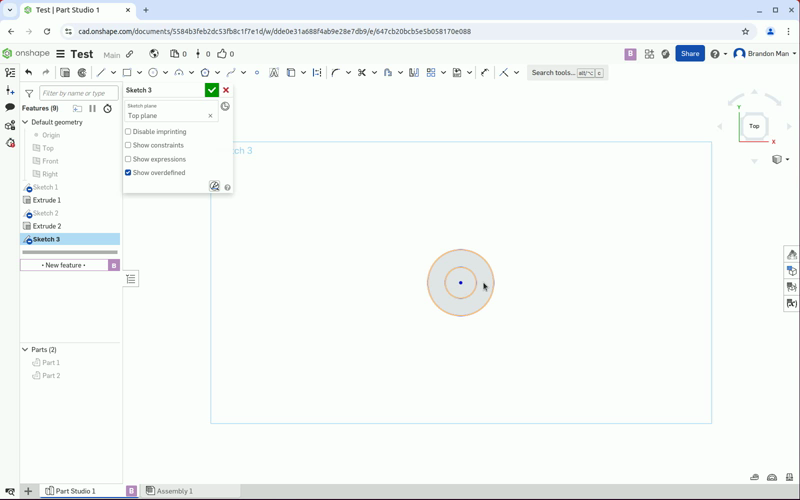
click(483, 282)
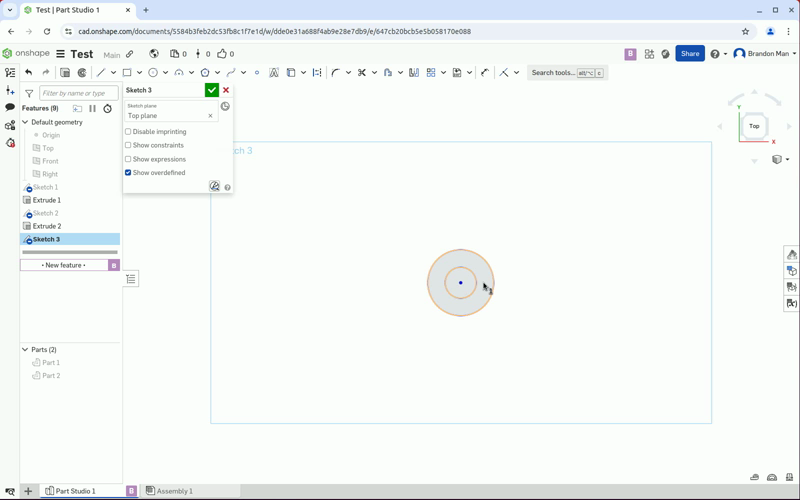
mouse_move(73, 352)
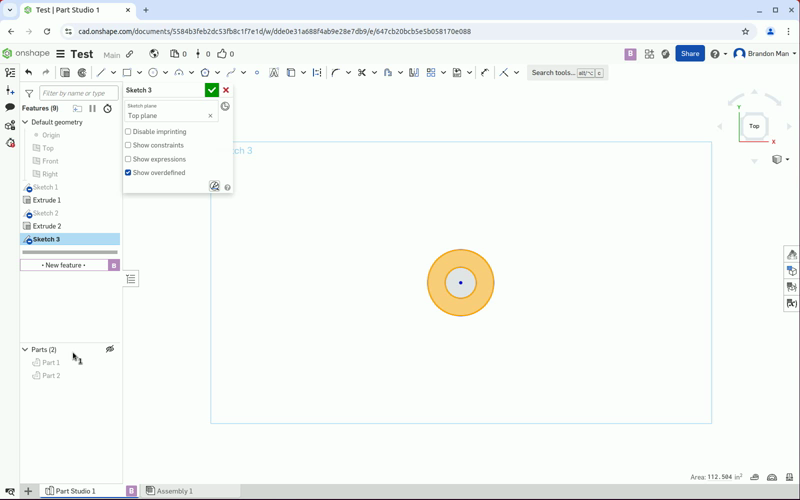
key(shift+y)
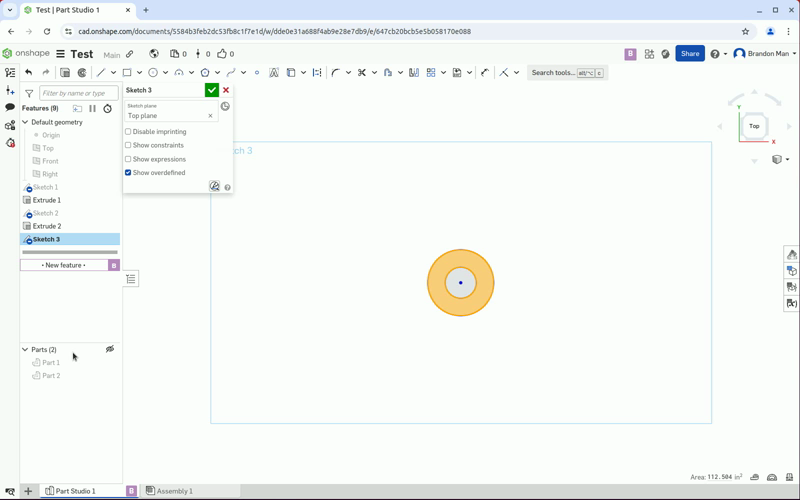
key(shift+e)
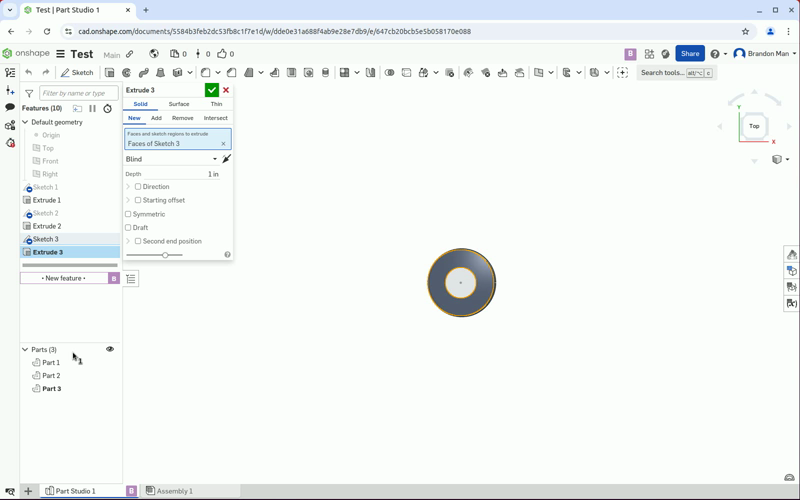
mouse_move(143, 106)
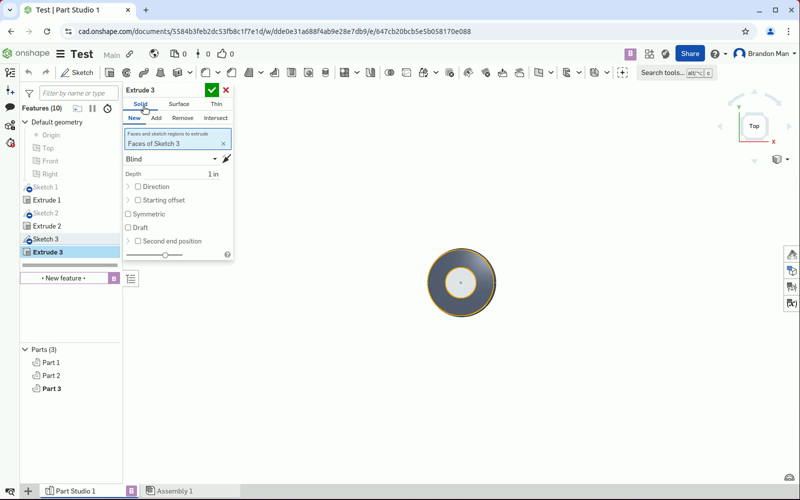
click(143, 106)
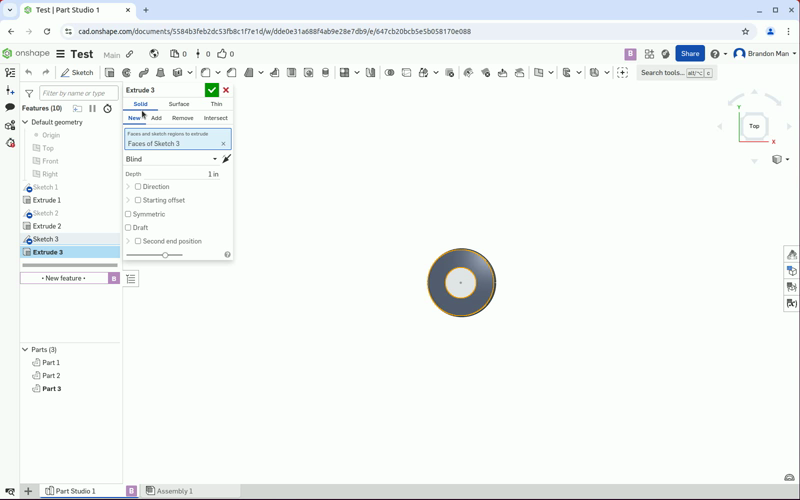
mouse_move(137, 120)
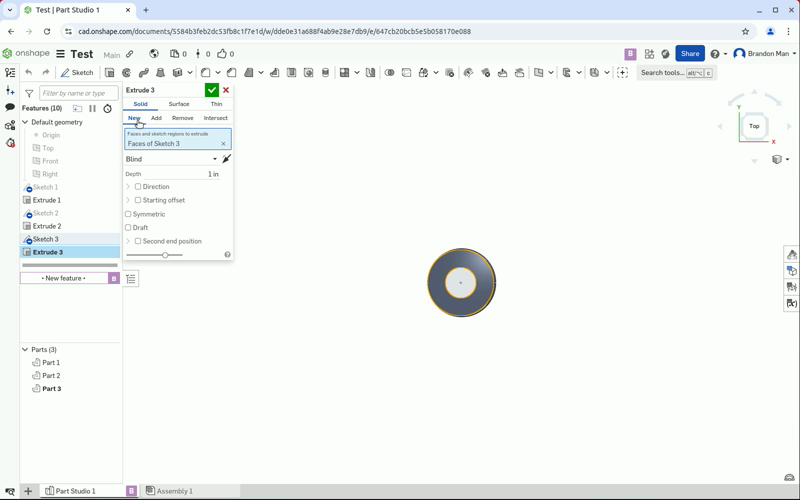
click(137, 120)
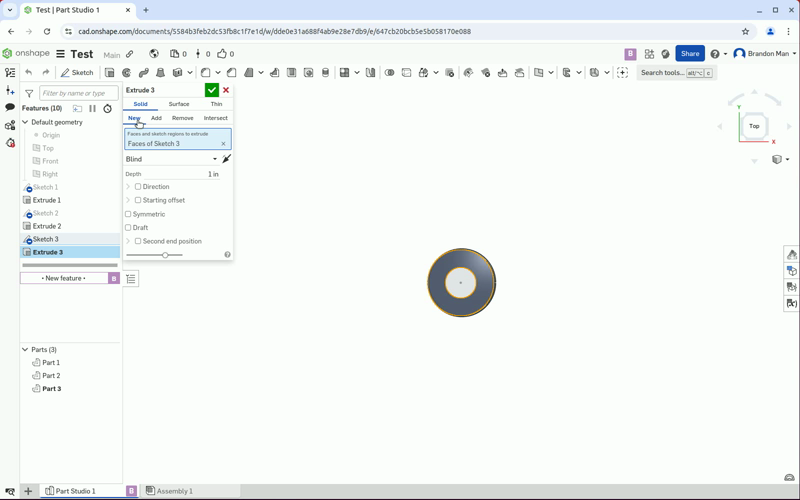
key(tab, 4)
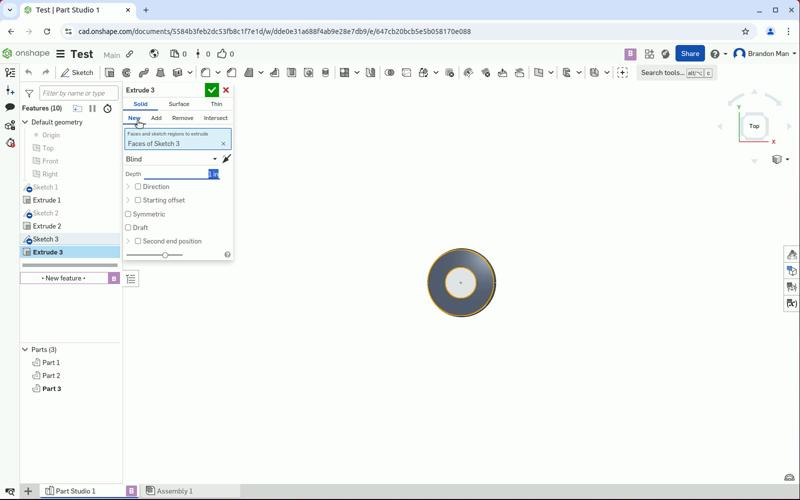
text(0.722)
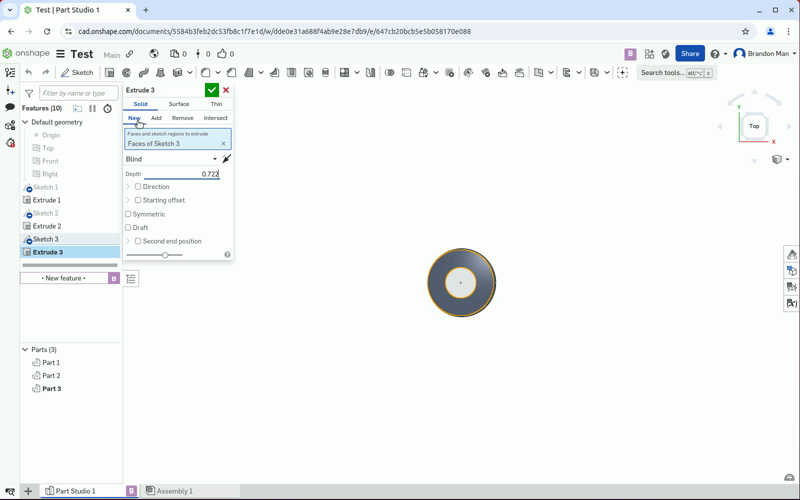
key(enter)
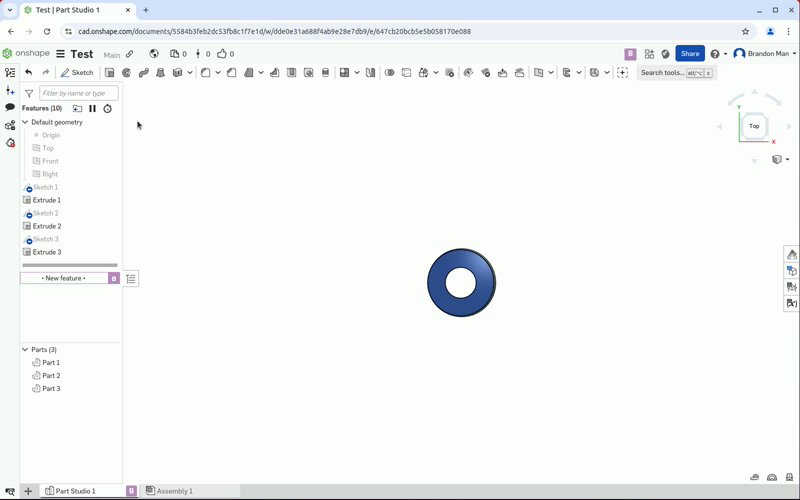
key(shift+h)
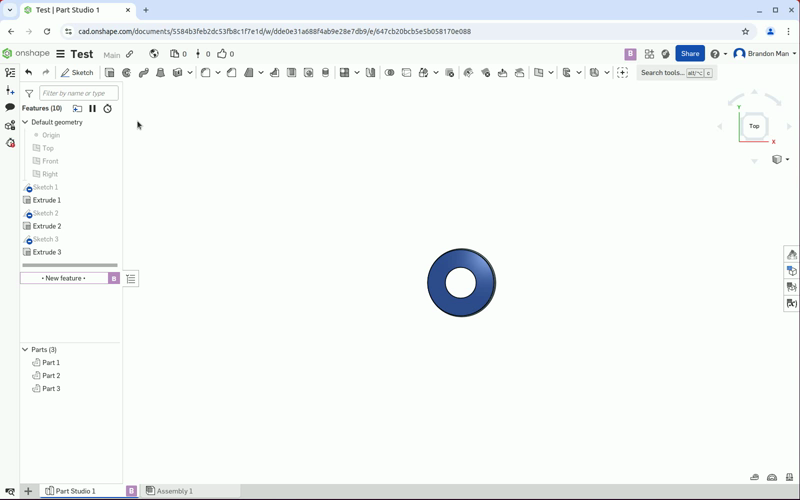
key(shift+h)
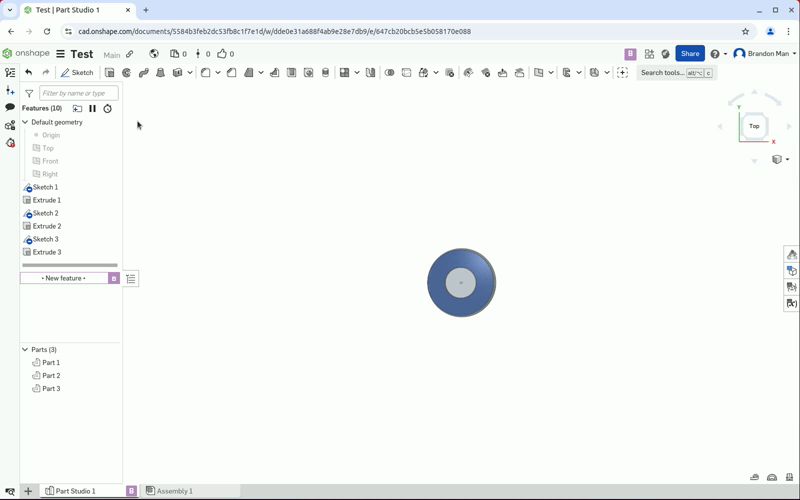
key(shift+7)
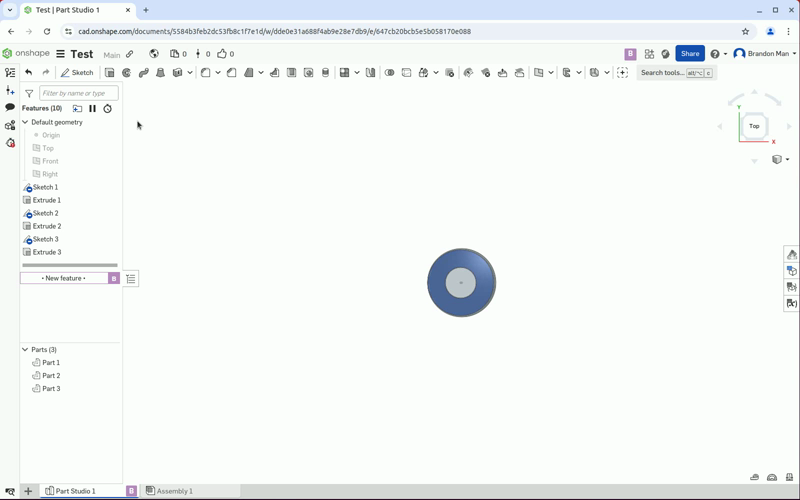
key(up, 3)
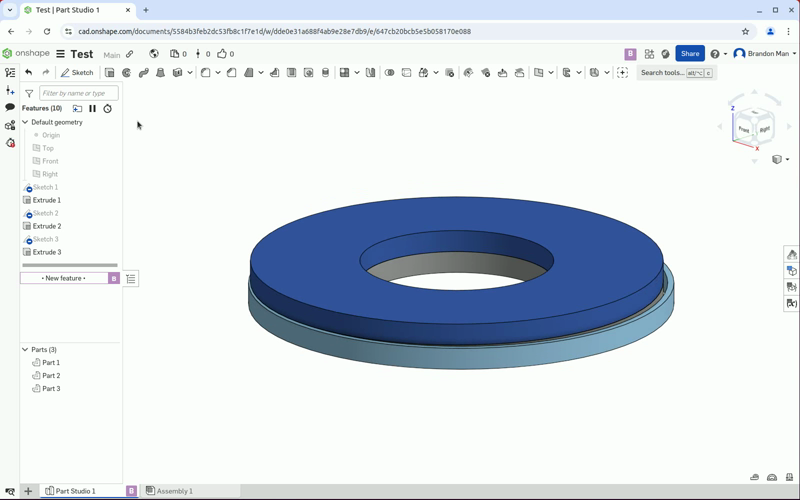
key(left, 3)
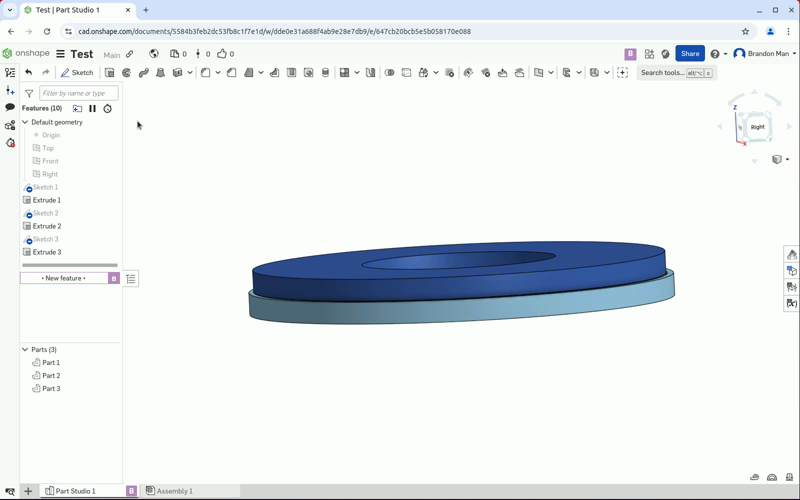
key(right, 3)
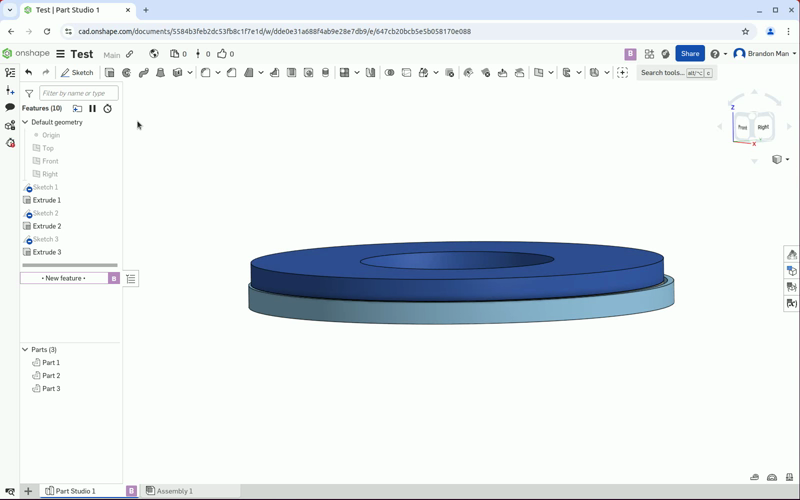
key(down, 3)
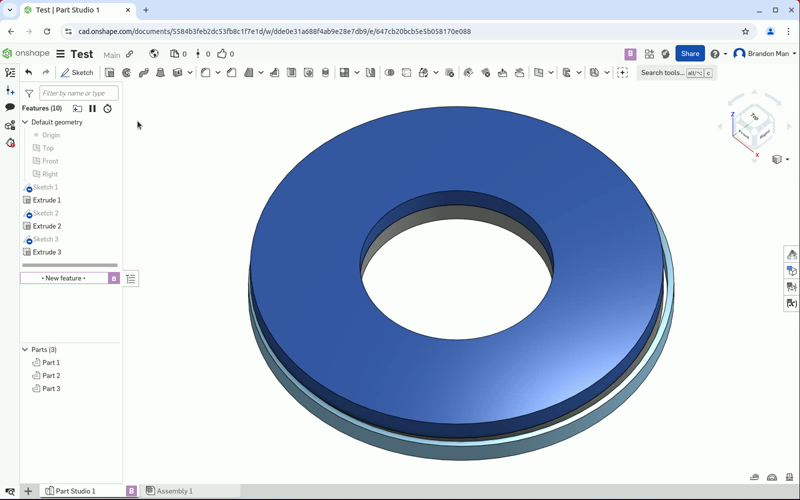
mouse_move(73, 189)
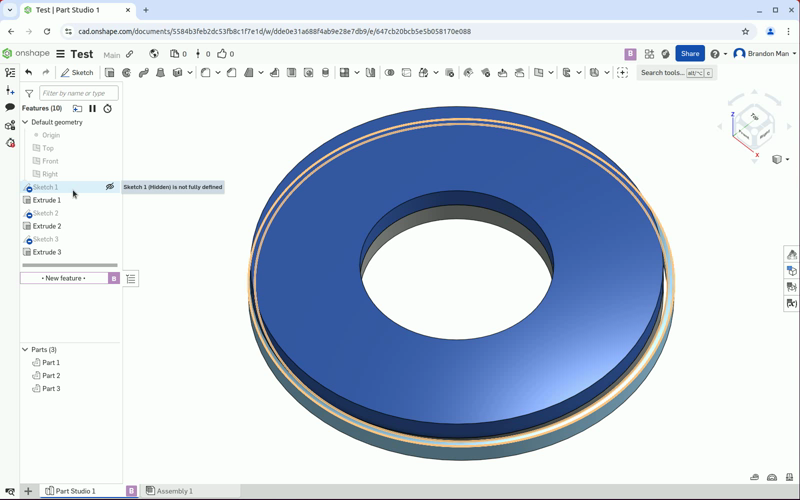
click(73, 189)